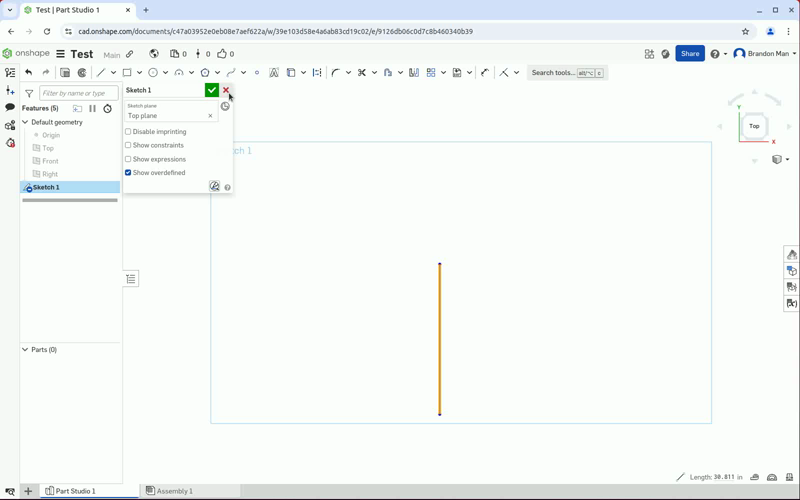
key(shift+h)
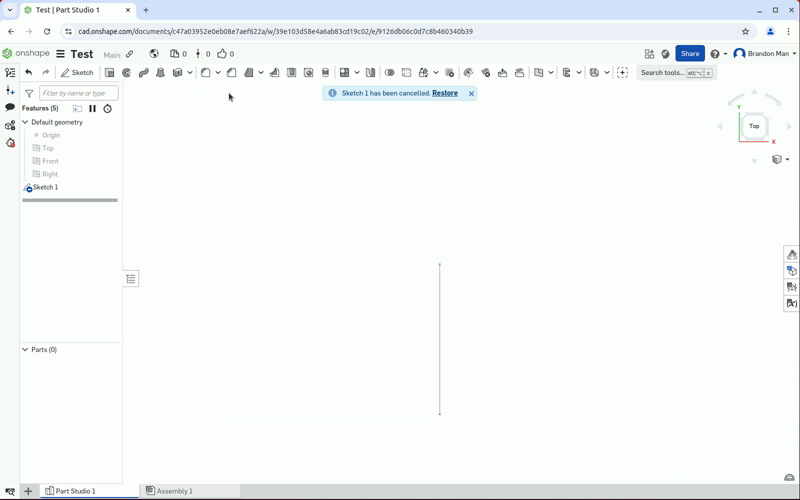
key(shift+s)
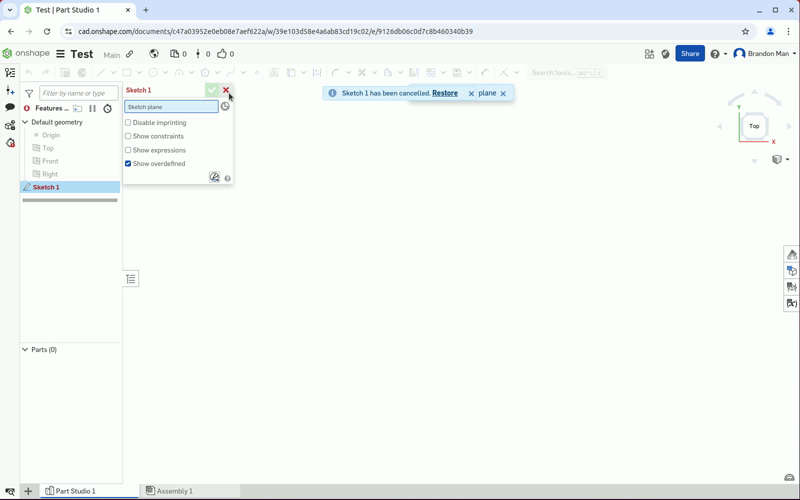
mouse_move(73, 150)
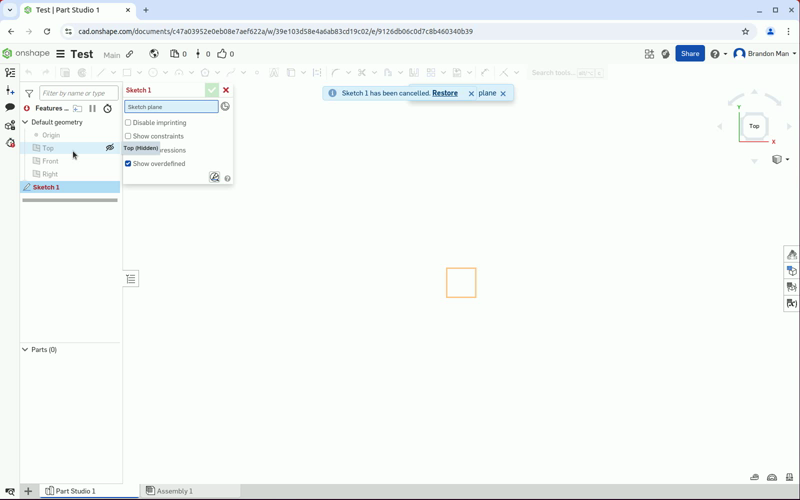
click(73, 150)
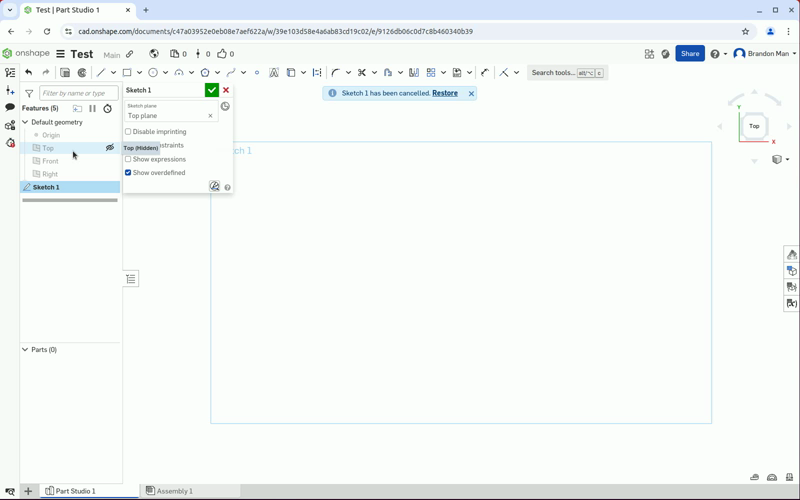
mouse_move(73, 352)
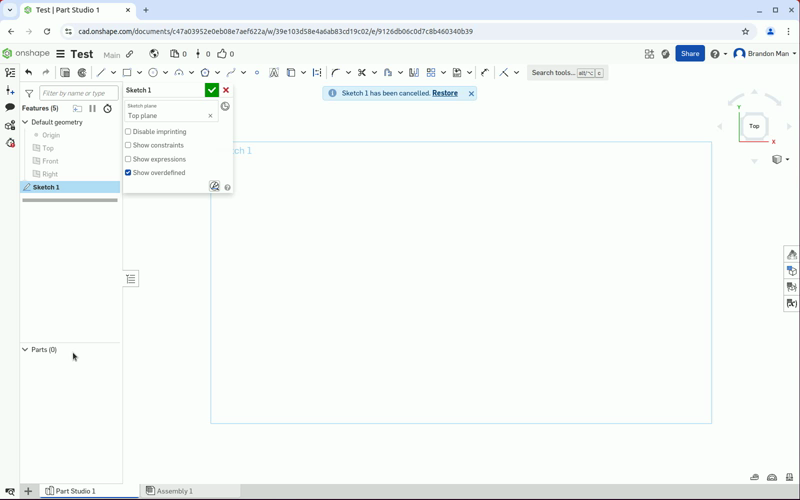
key(y)
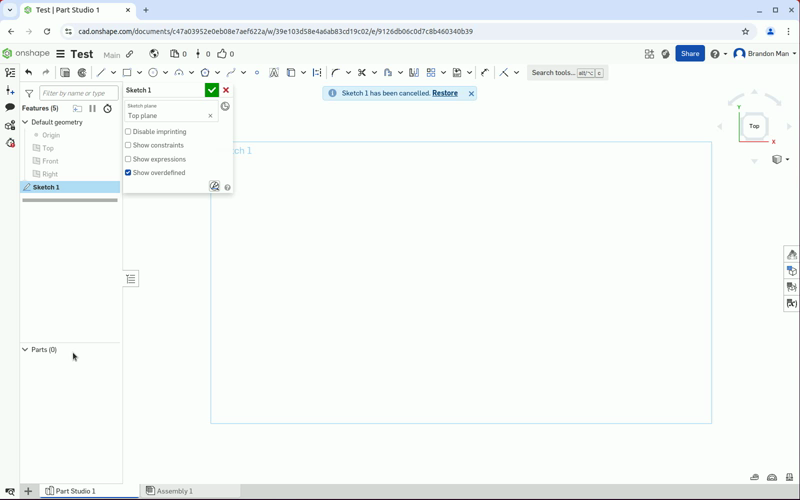
key(l)
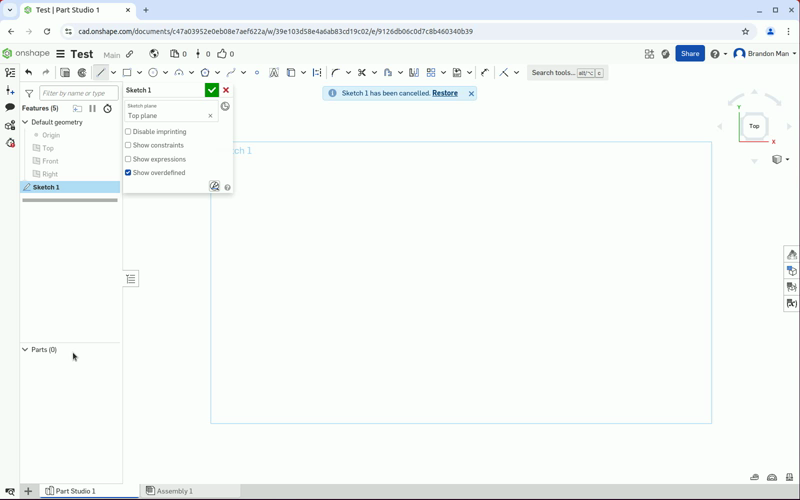
key_down(shift)
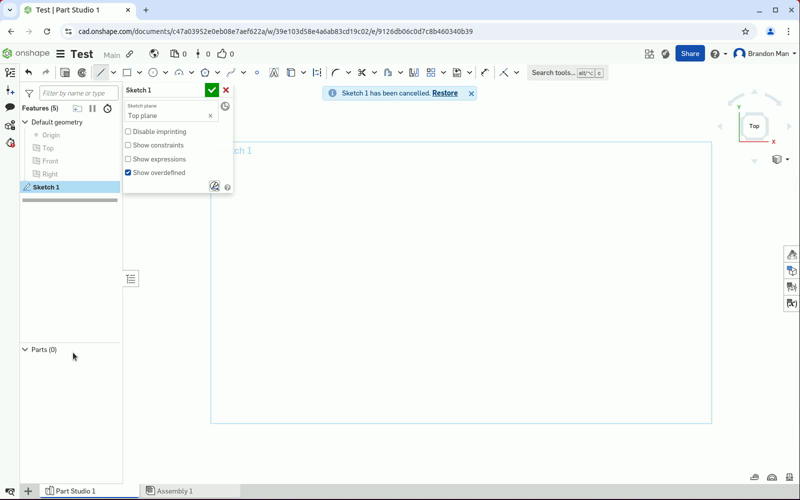
mouse_move(375, 368)
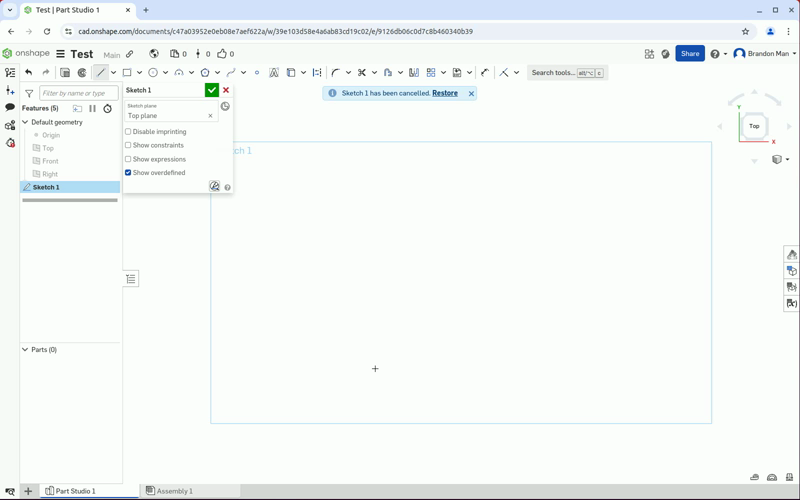
click(375, 368)
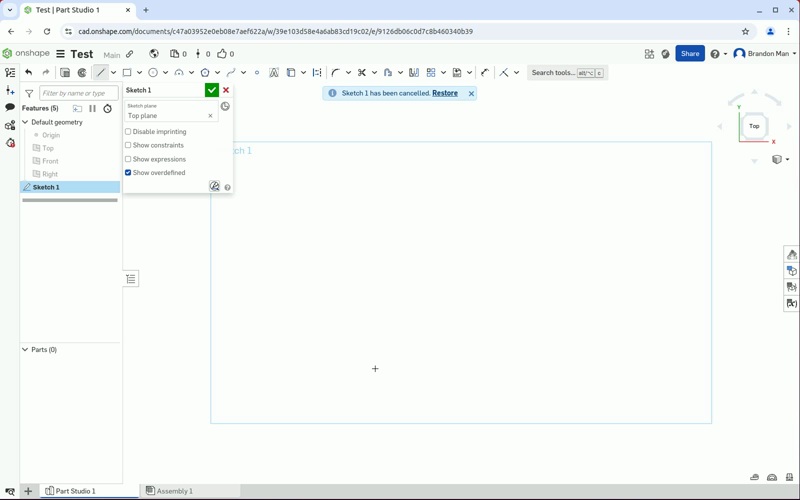
key_up(shift)
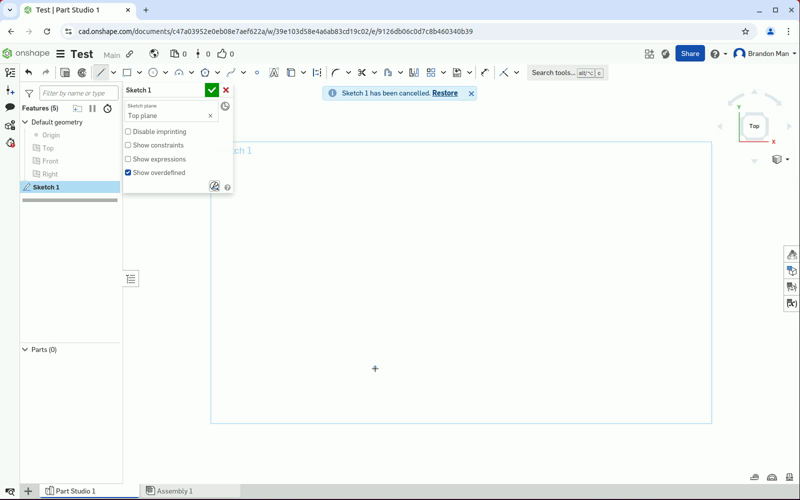
key_down(shift)
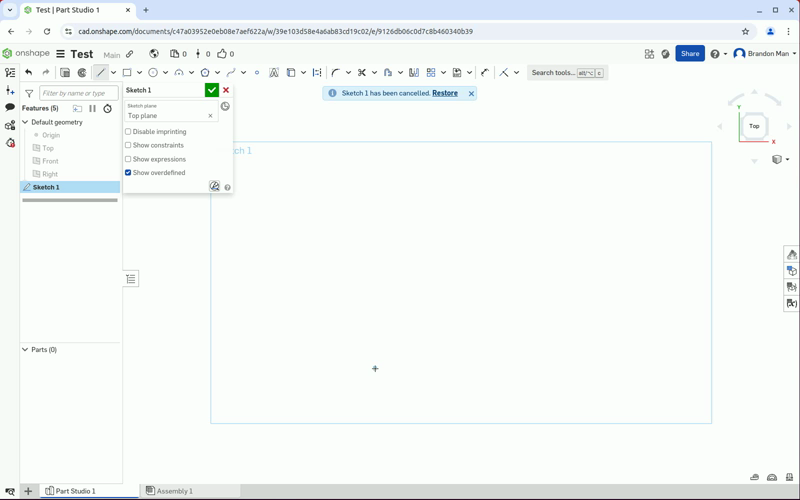
mouse_move(546, 368)
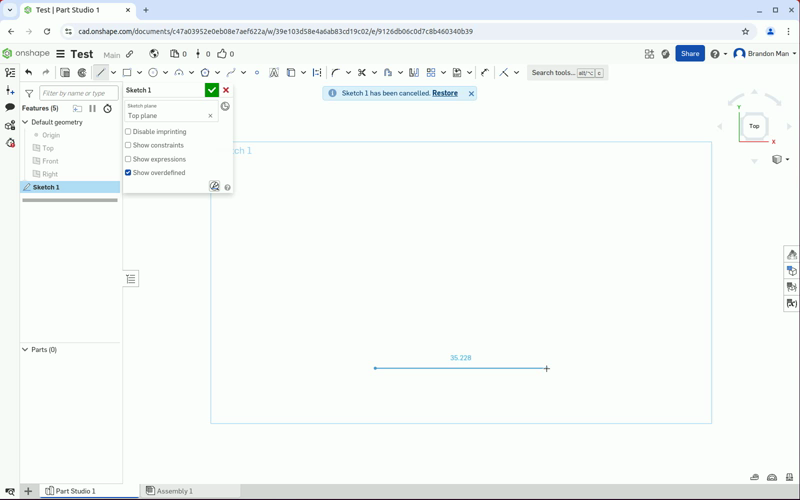
click(546, 368)
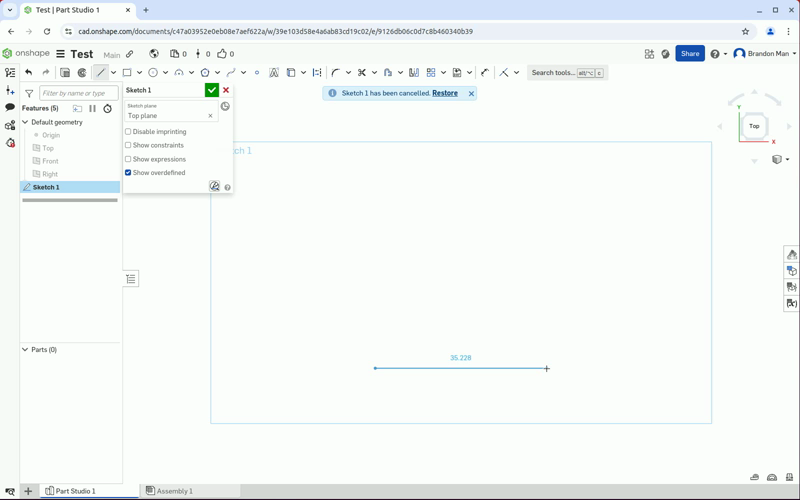
key_up(shift)
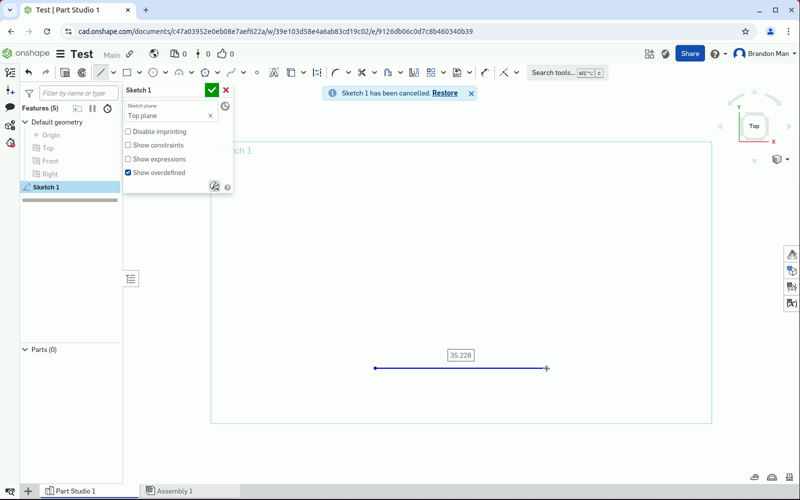
key_down(shift)
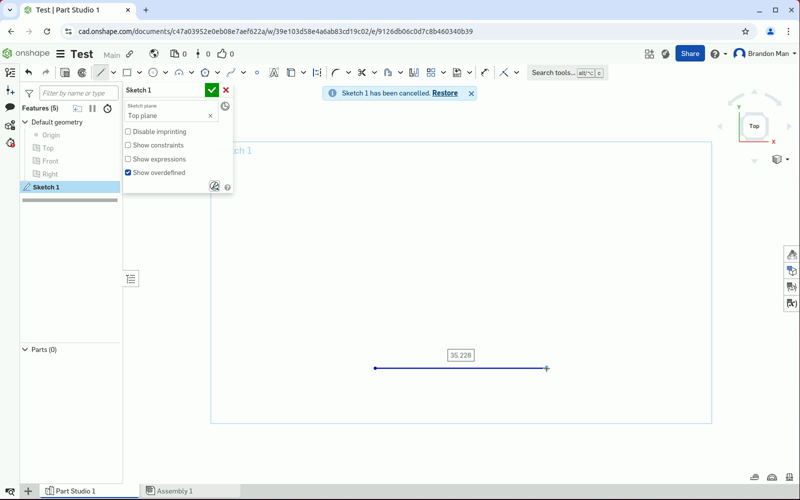
mouse_move(546, 196)
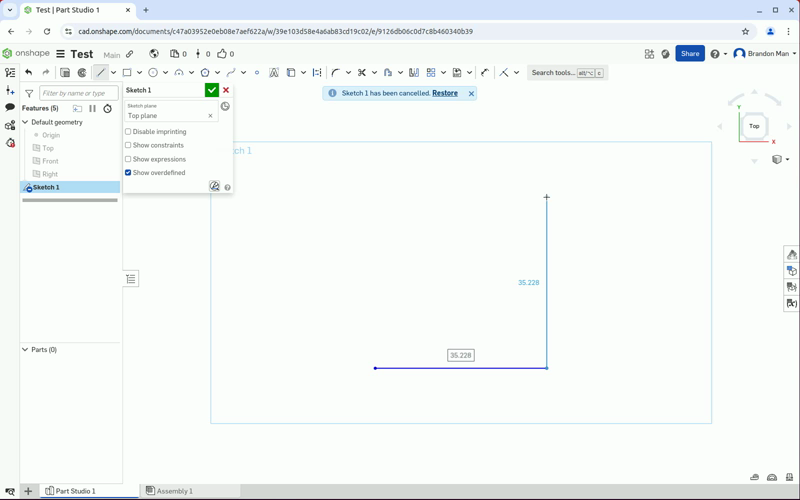
click(546, 196)
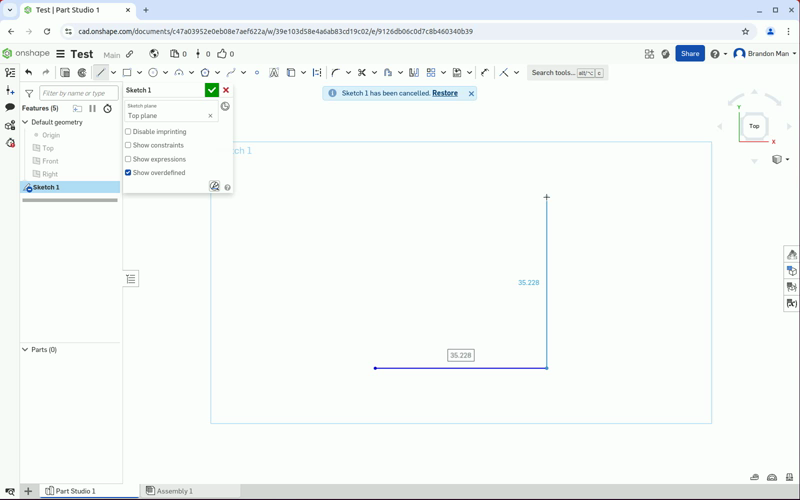
key_up(shift)
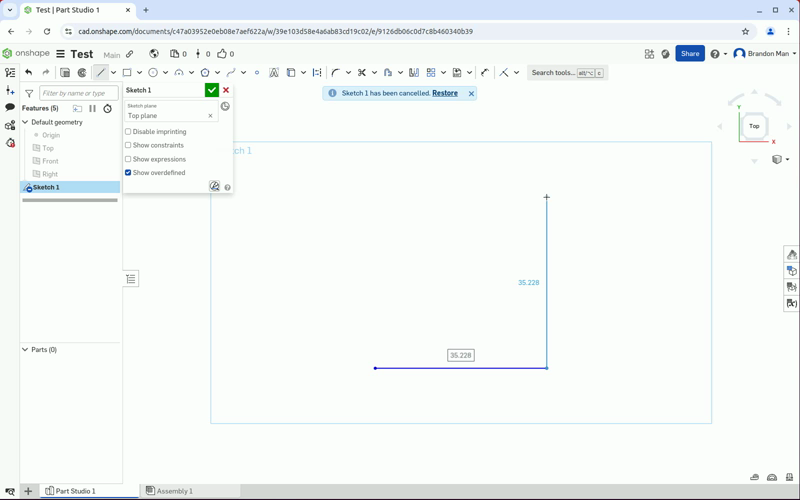
key_down(shift)
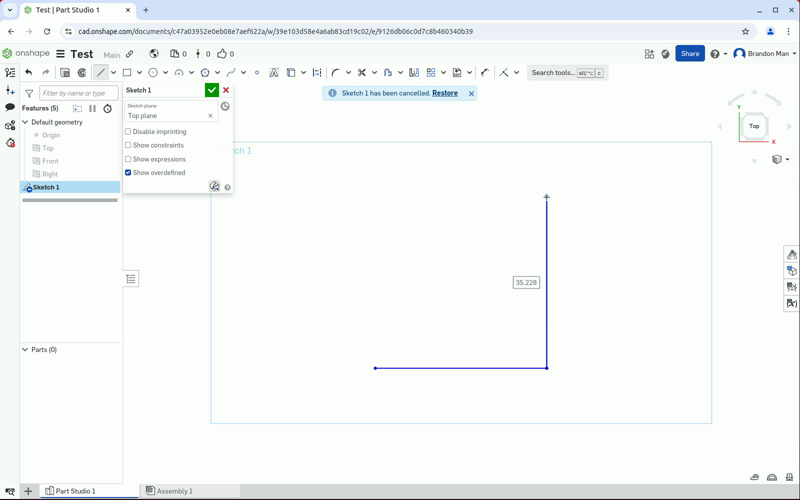
mouse_move(375, 196)
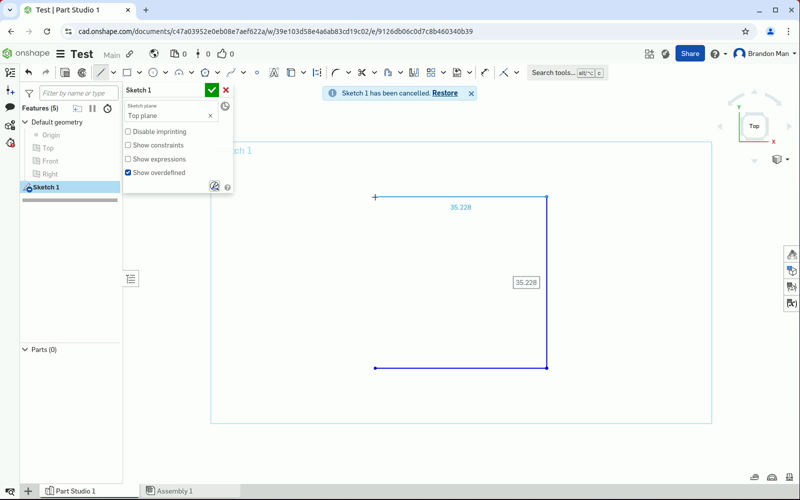
click(375, 196)
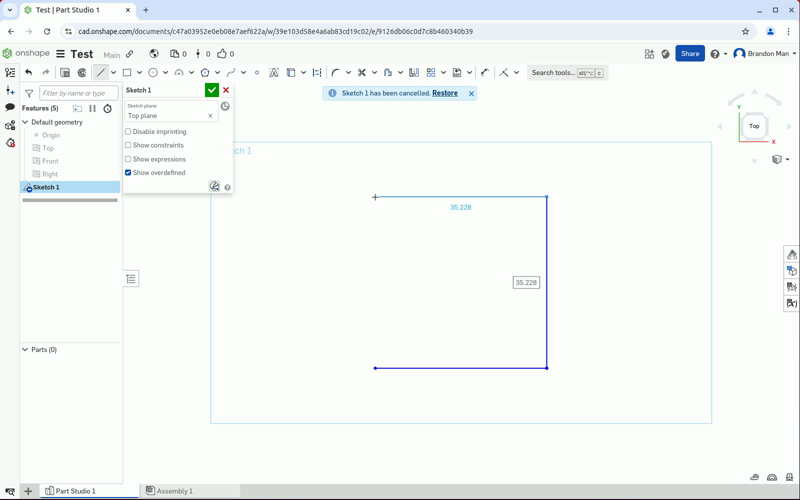
key_up(shift)
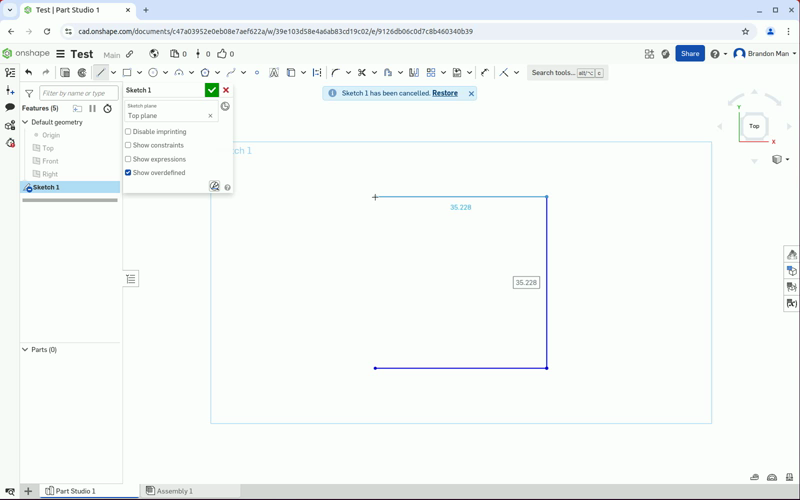
key_down(shift)
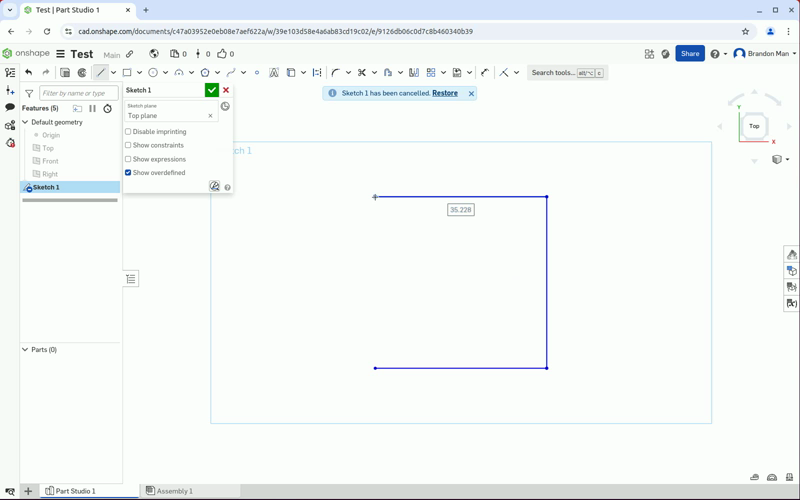
mouse_move(375, 368)
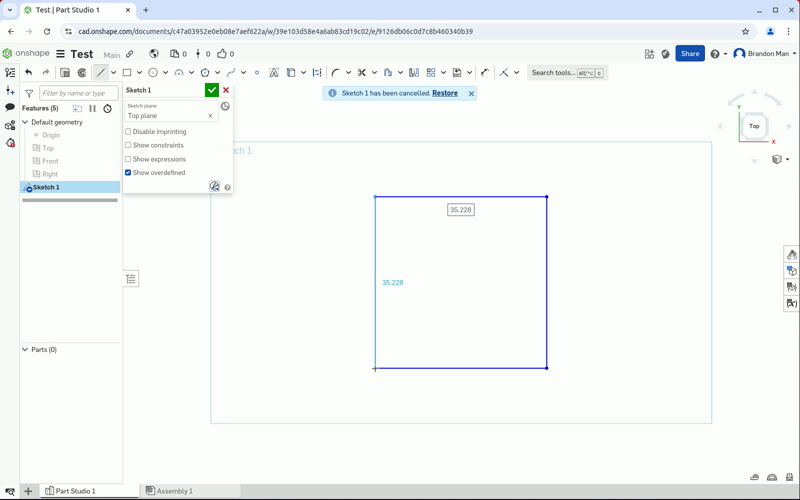
key_up(shift)
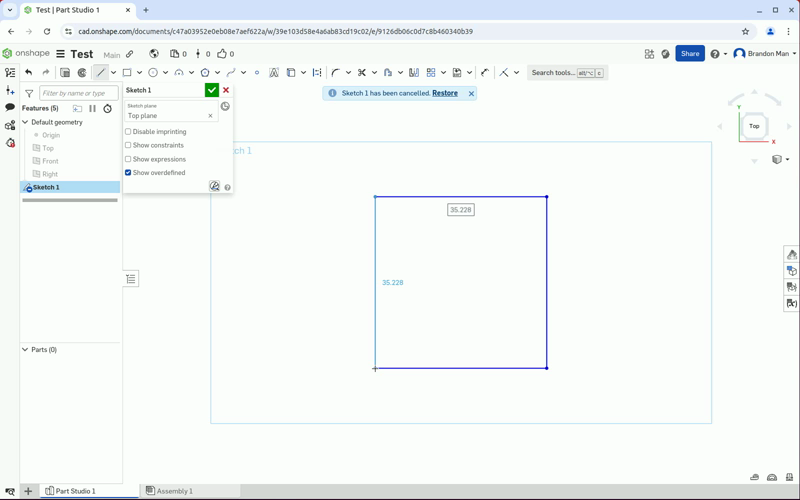
click(375, 368)
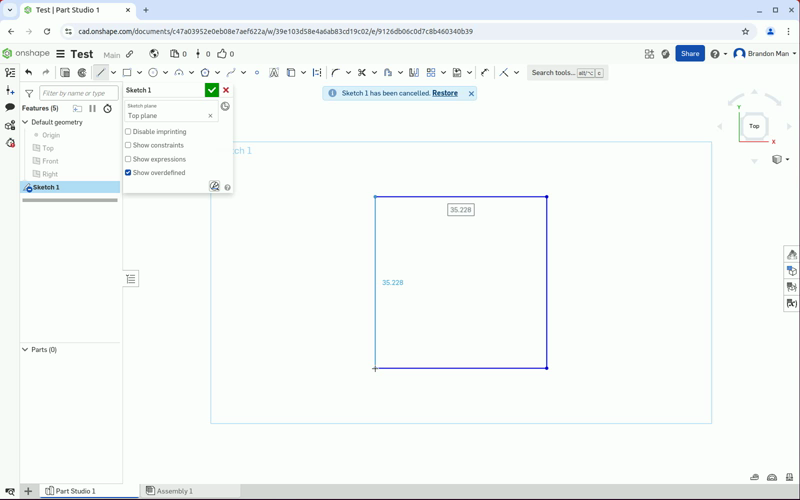
key(esc)
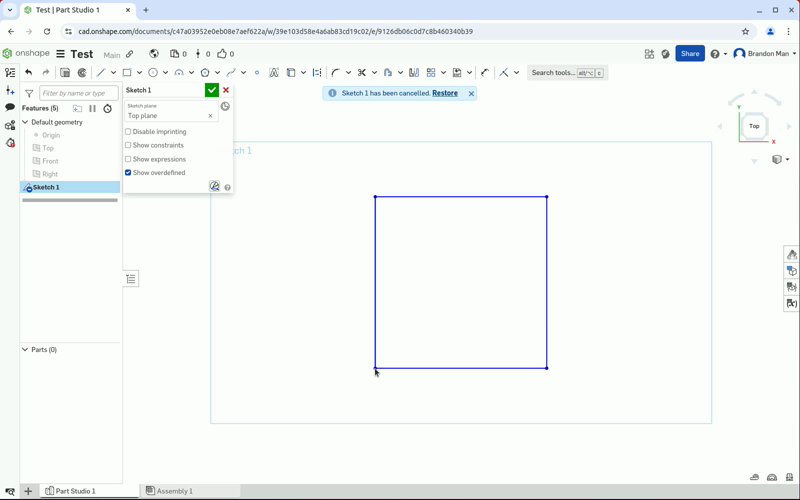
key(c)
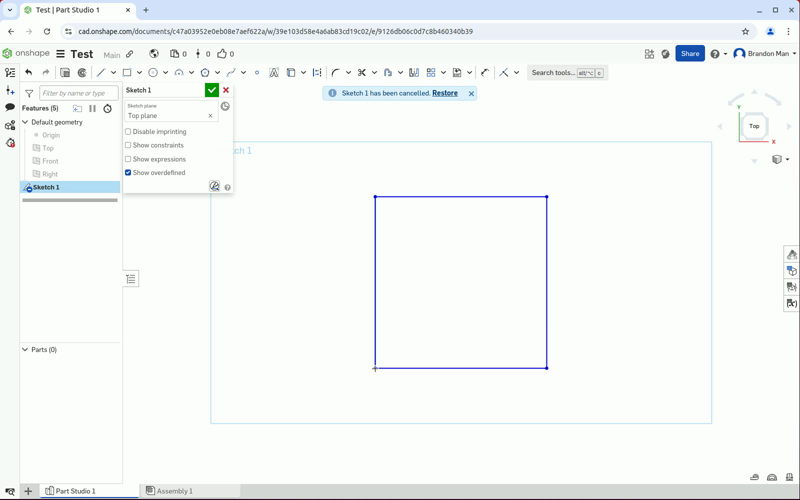
key_down(shift)
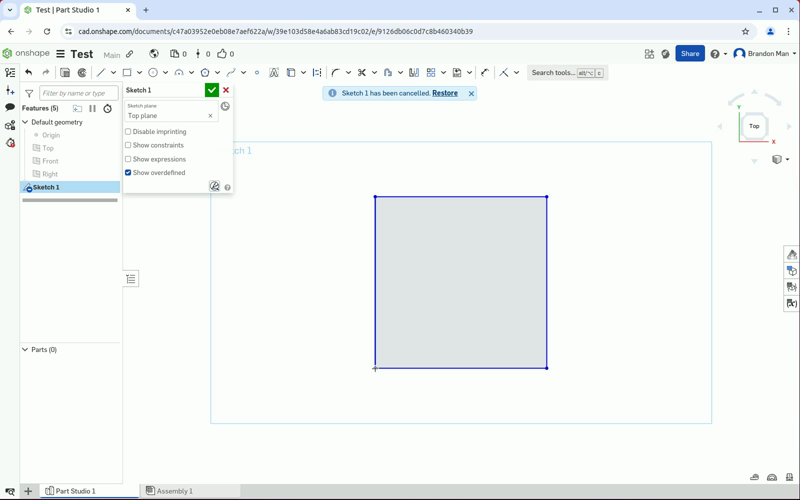
mouse_move(461, 281)
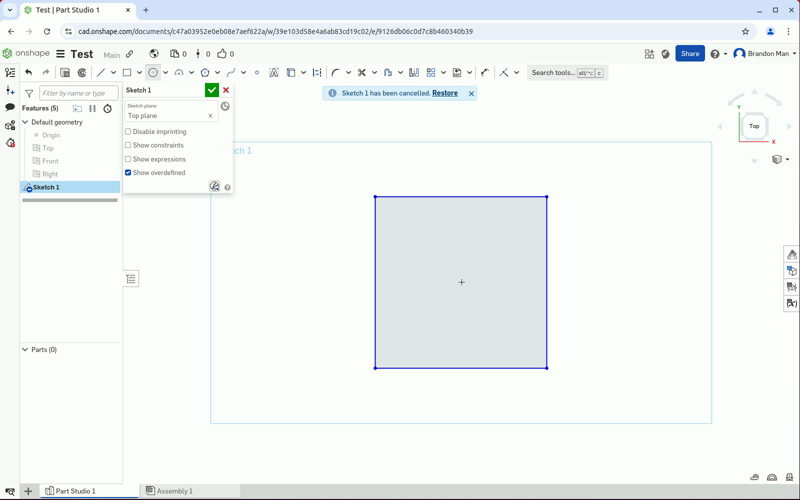
click(461, 281)
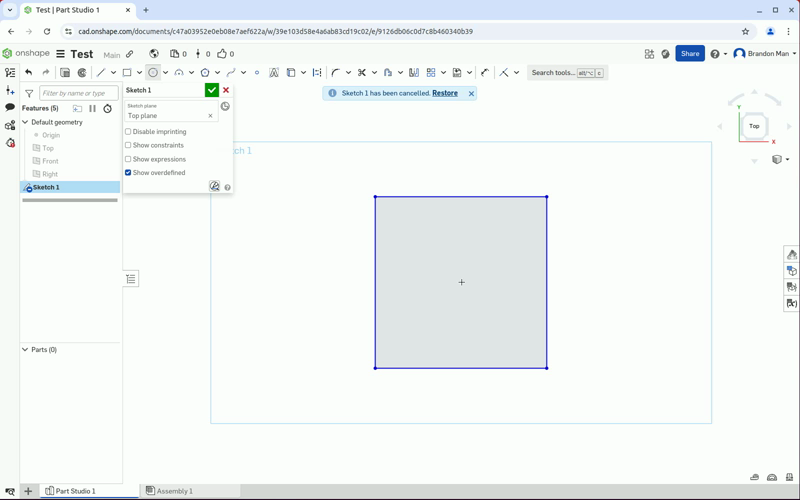
key_up(shift)
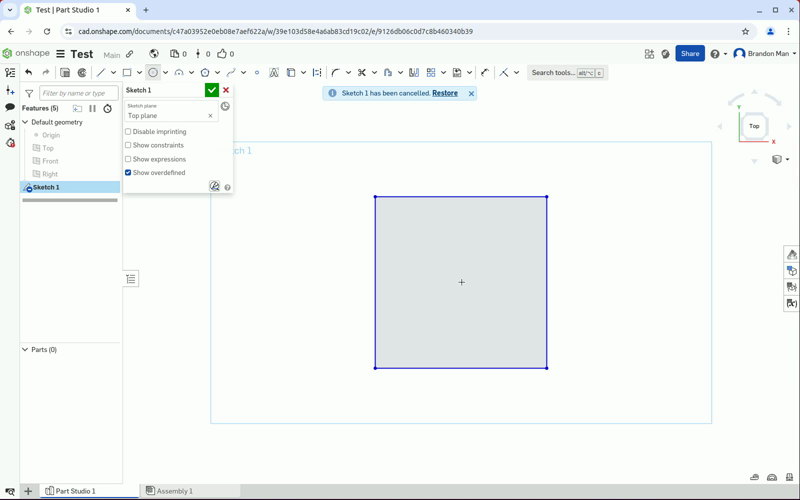
mouse_move(536, 281)
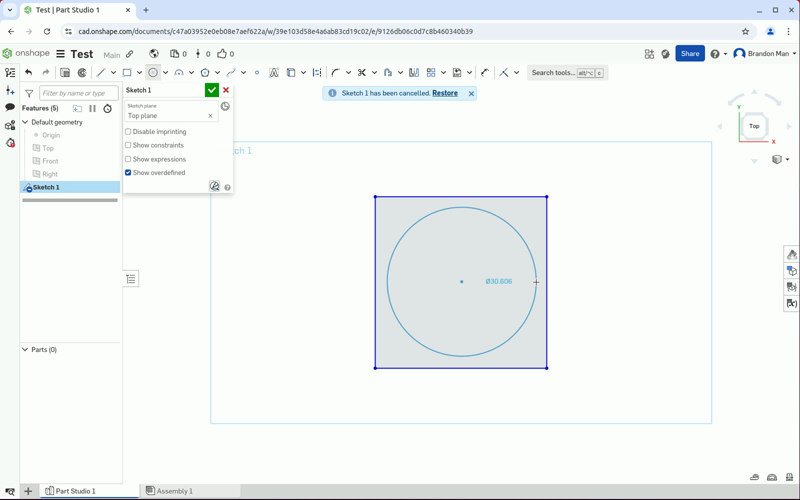
click(536, 281)
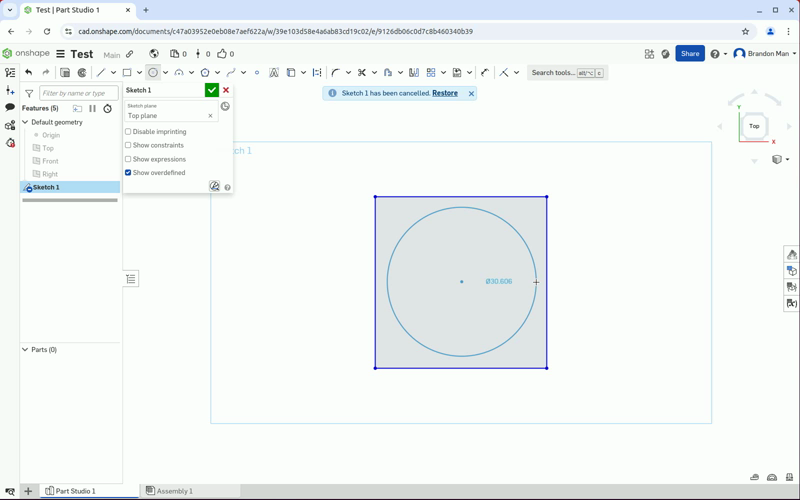
key(esc)
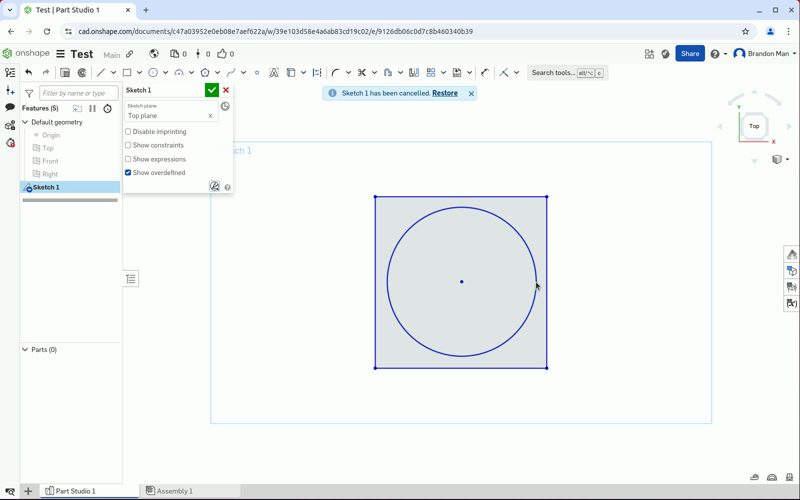
mouse_move(383, 347)
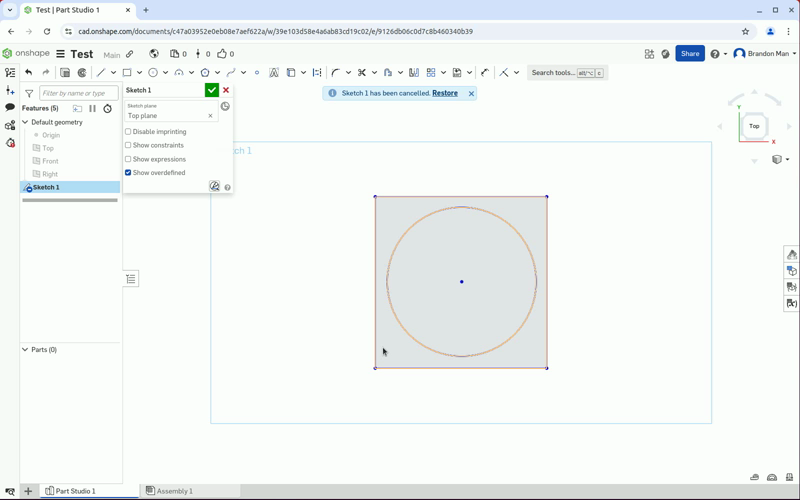
click(383, 347)
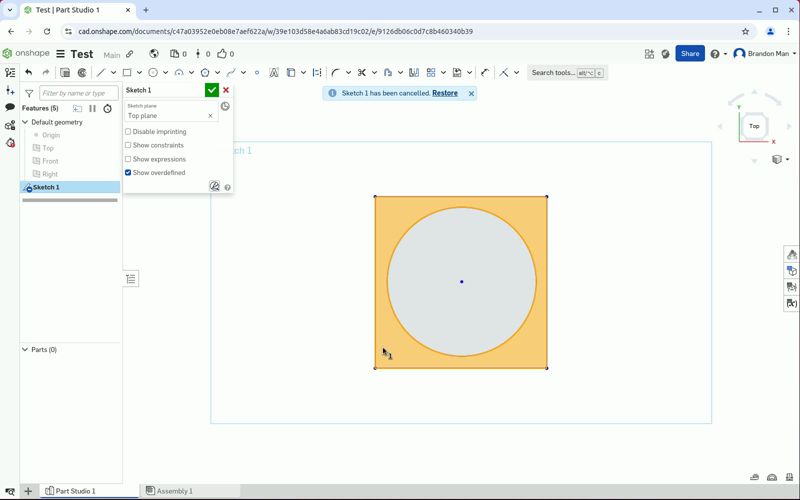
mouse_move(73, 352)
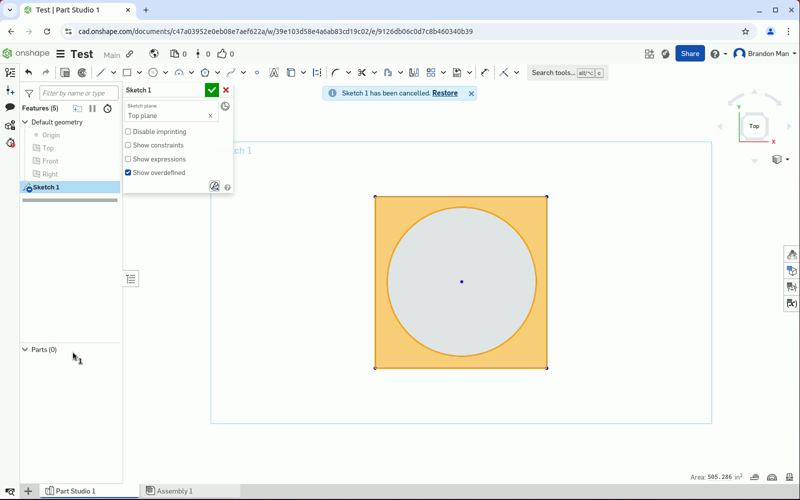
key(shift+y)
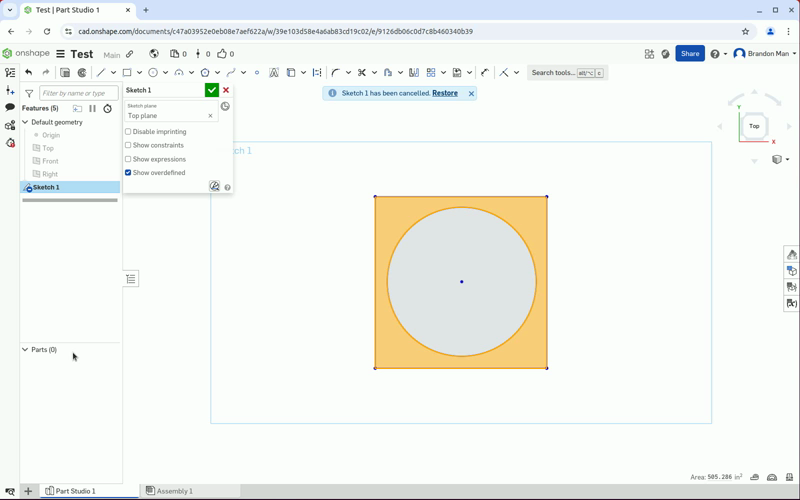
key(shift+e)
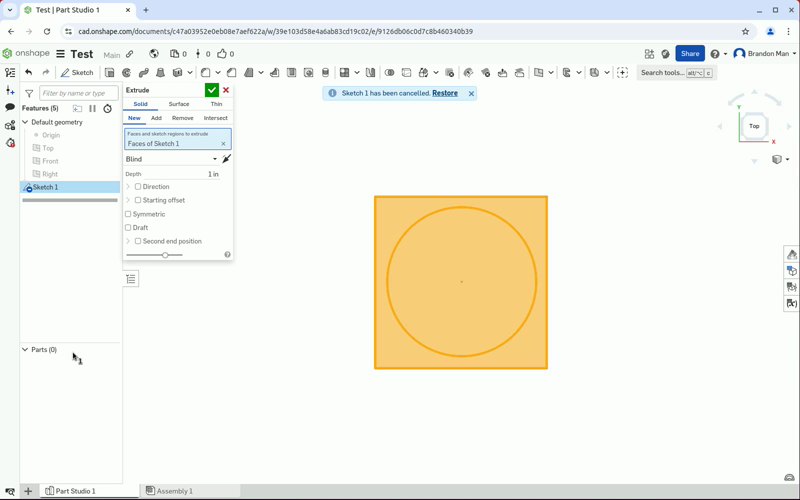
mouse_move(143, 106)
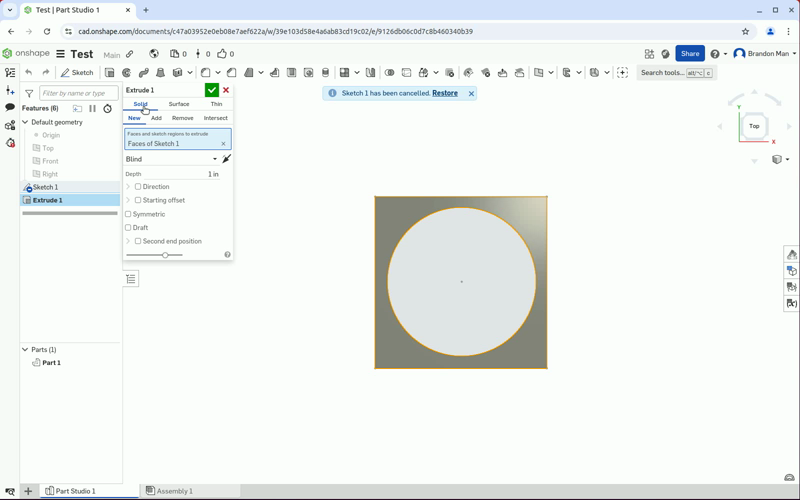
click(143, 106)
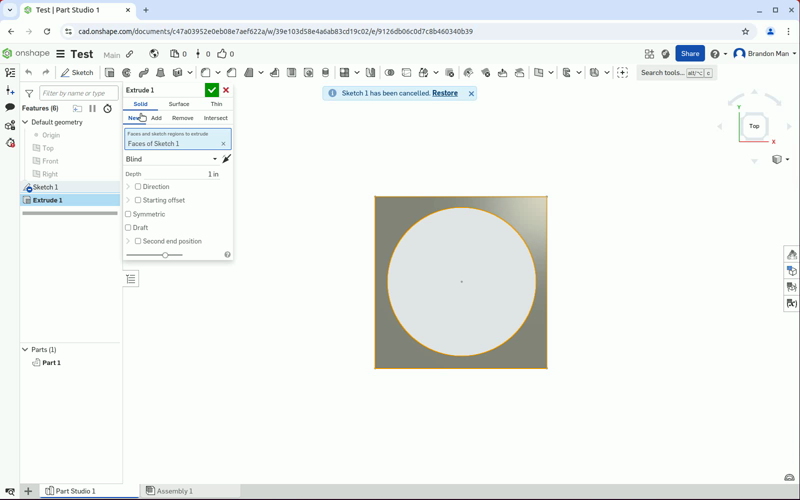
mouse_move(137, 120)
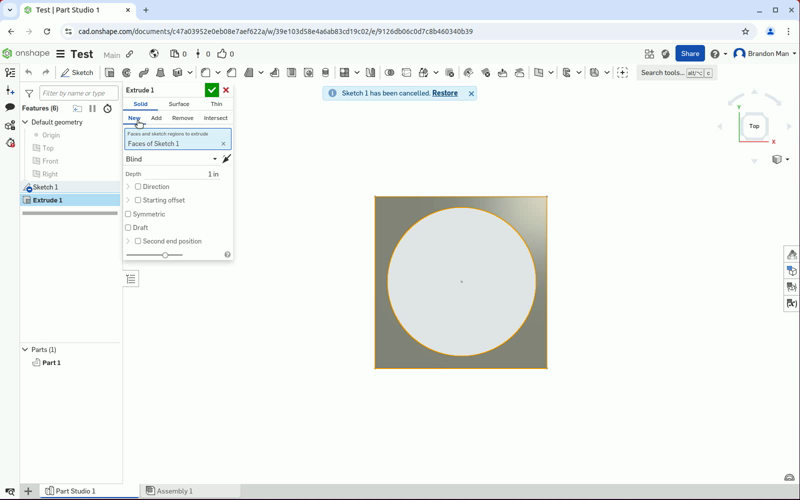
click(137, 120)
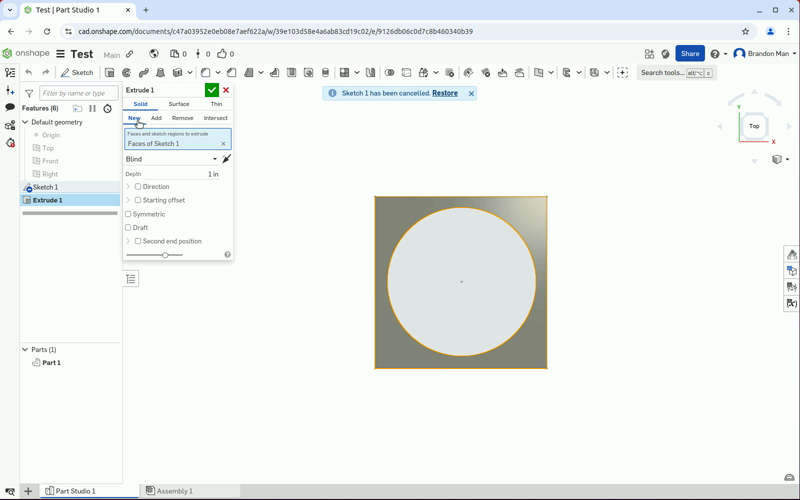
key(tab, 4)
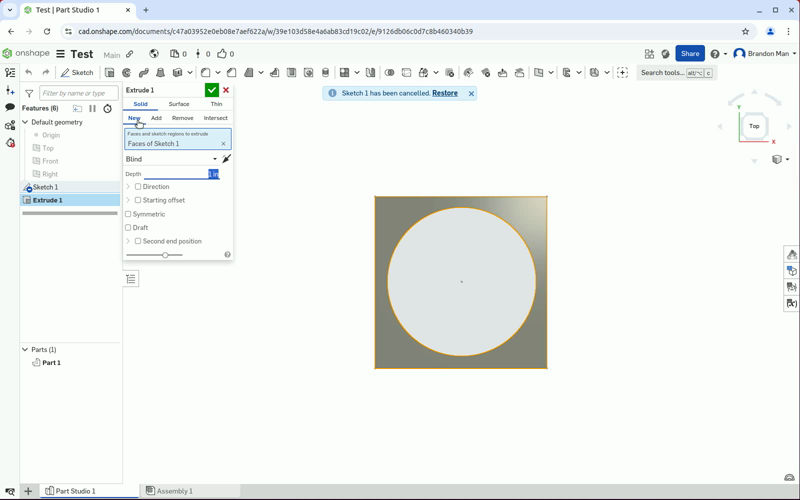
text(13.239)
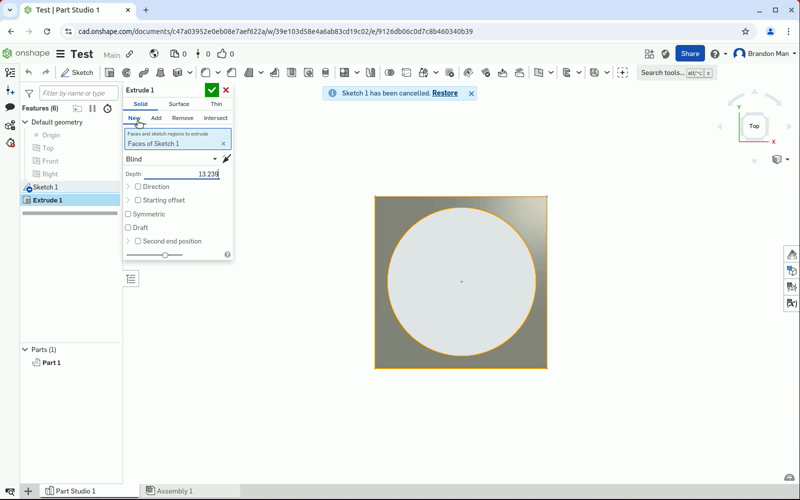
key(enter)
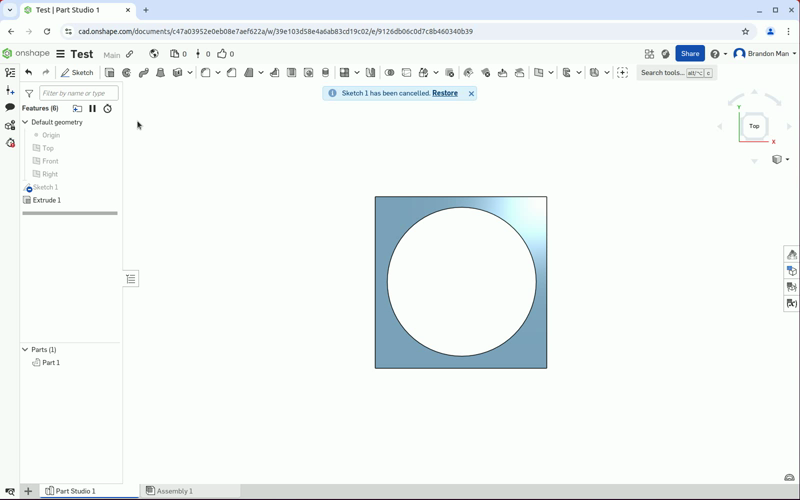
key(shift+h)
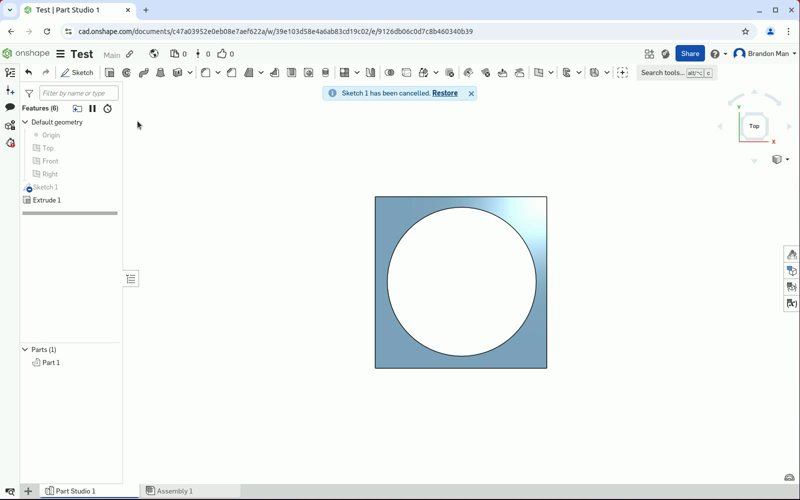
key(shift+h)
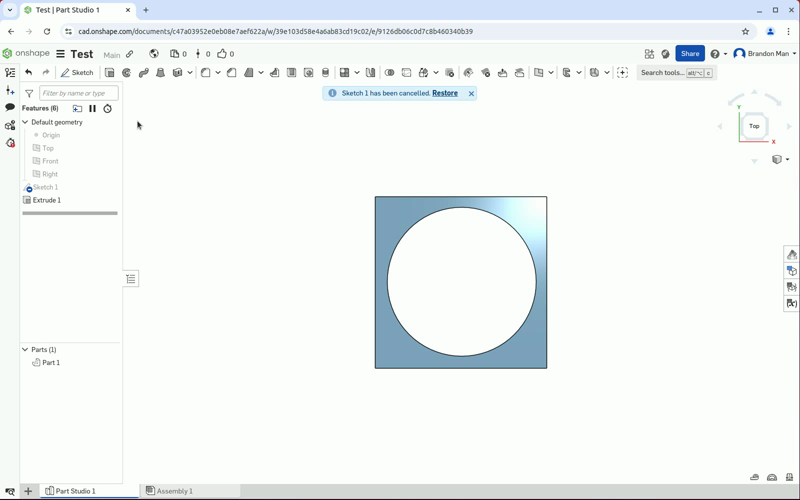
mouse_move(73, 189)
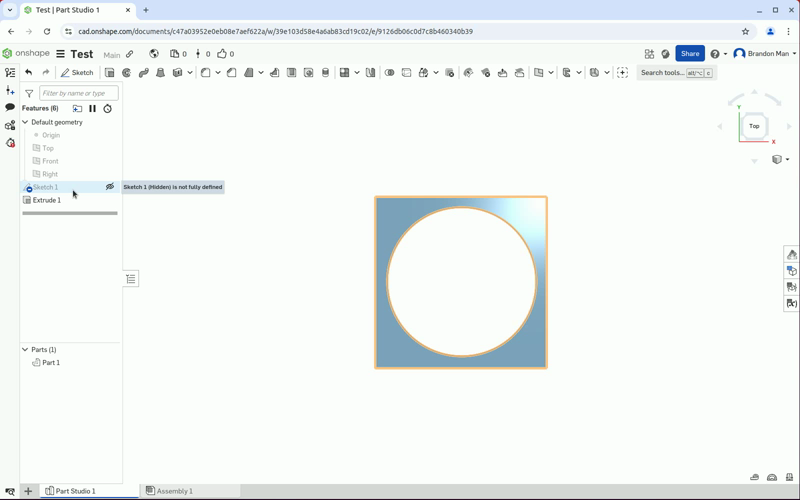
click(73, 189)
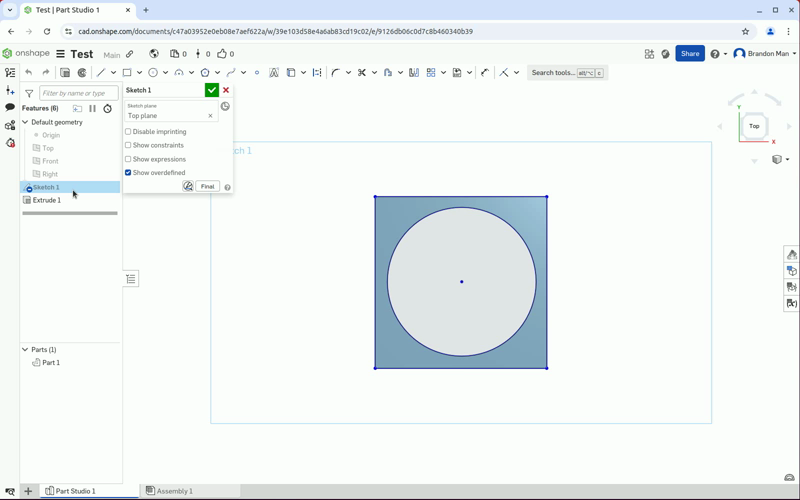
mouse_move(229, 92)
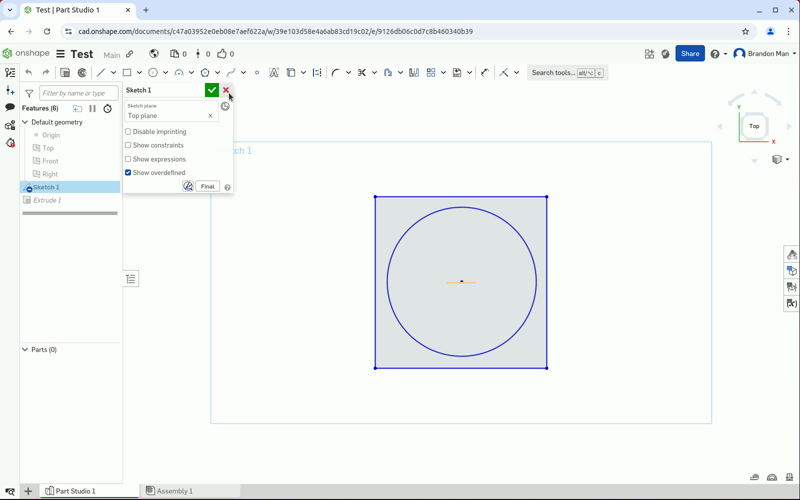
click(229, 92)
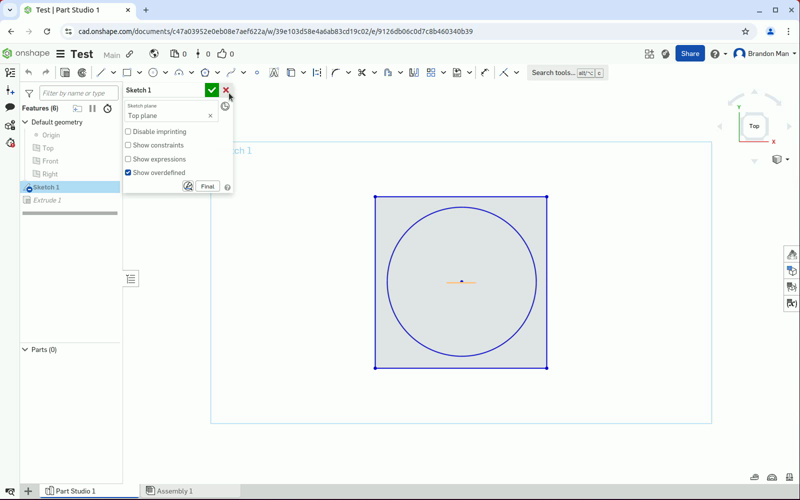
key(shift+s)
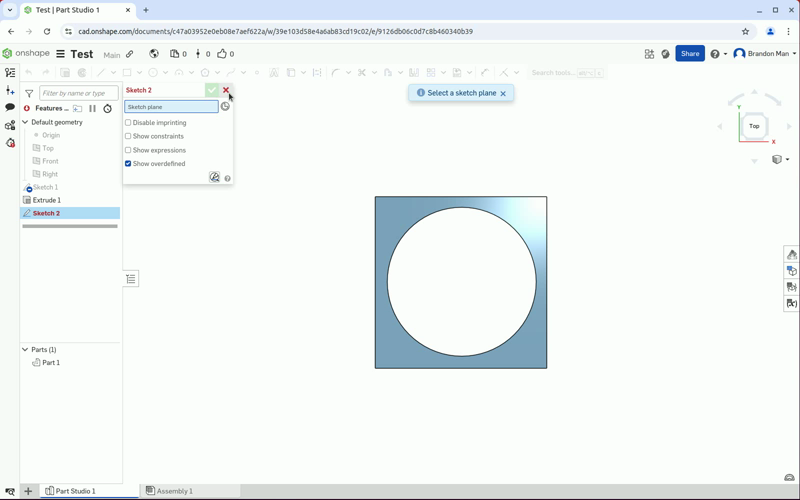
mouse_move(73, 150)
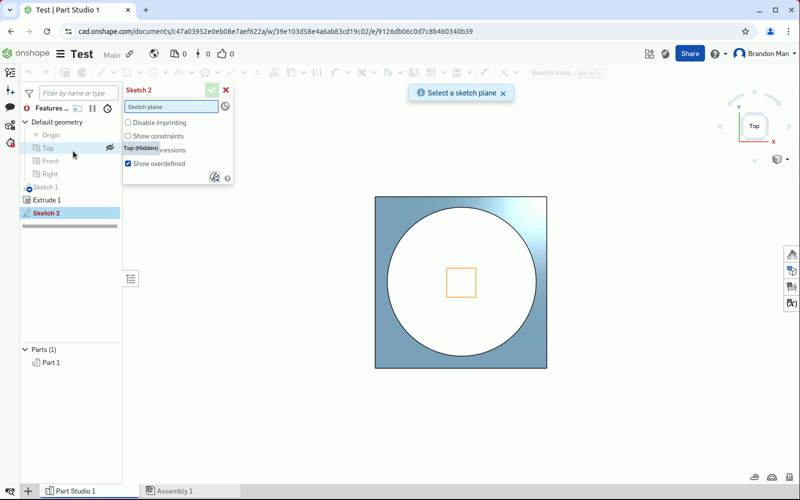
click(73, 150)
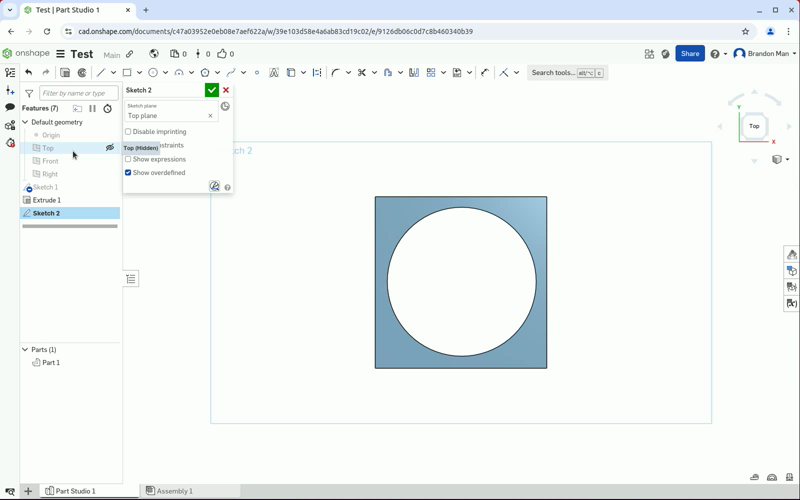
mouse_move(73, 352)
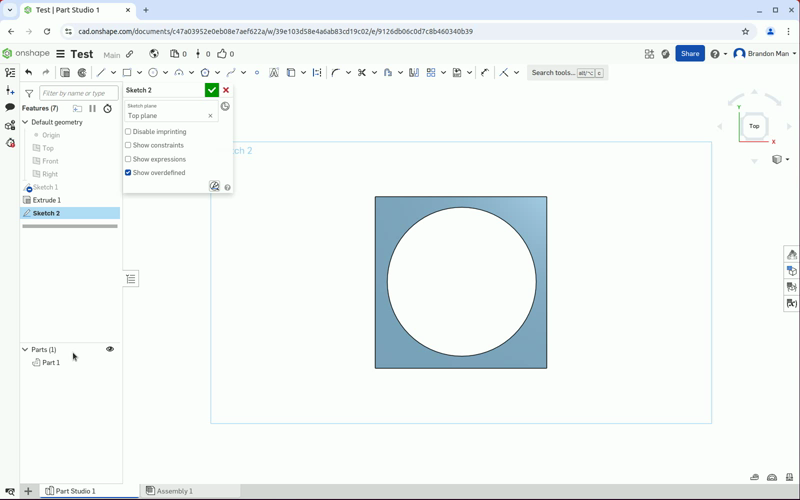
key(y)
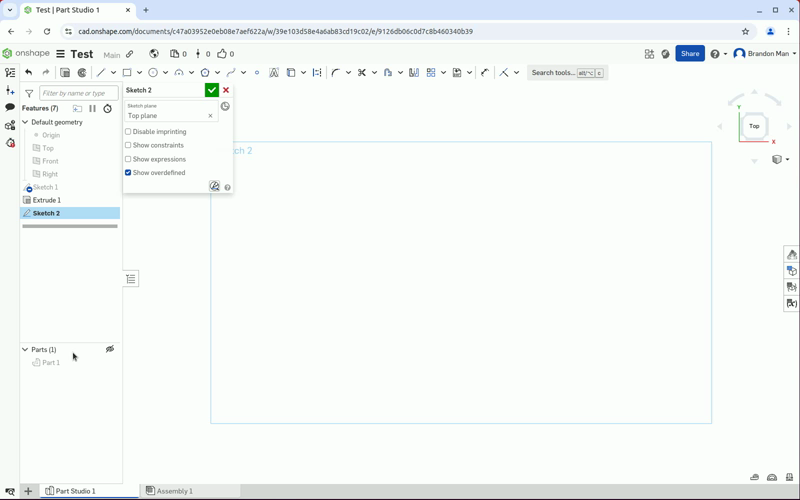
key(l)
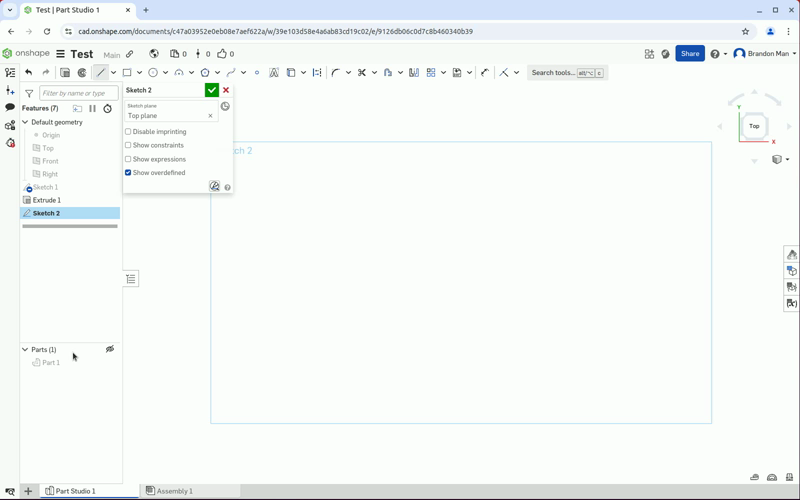
key_down(shift)
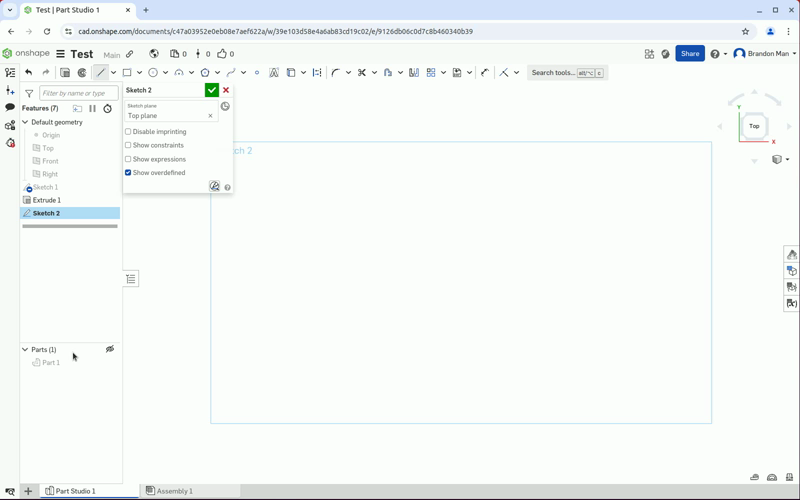
mouse_move(348, 395)
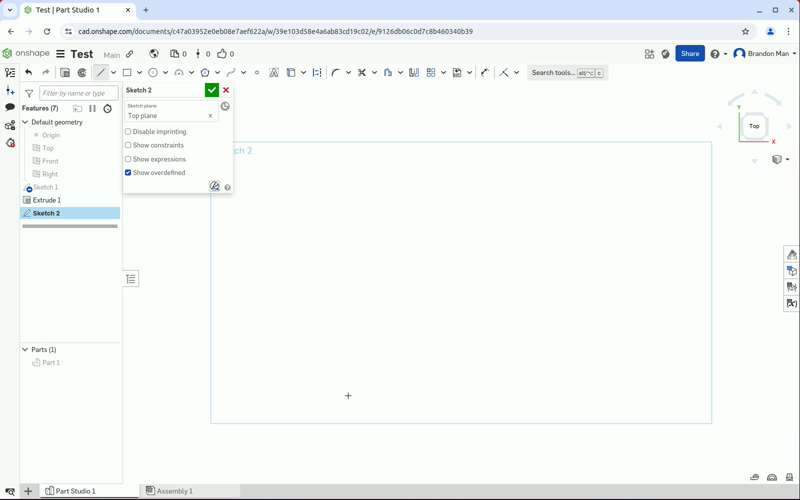
click(348, 395)
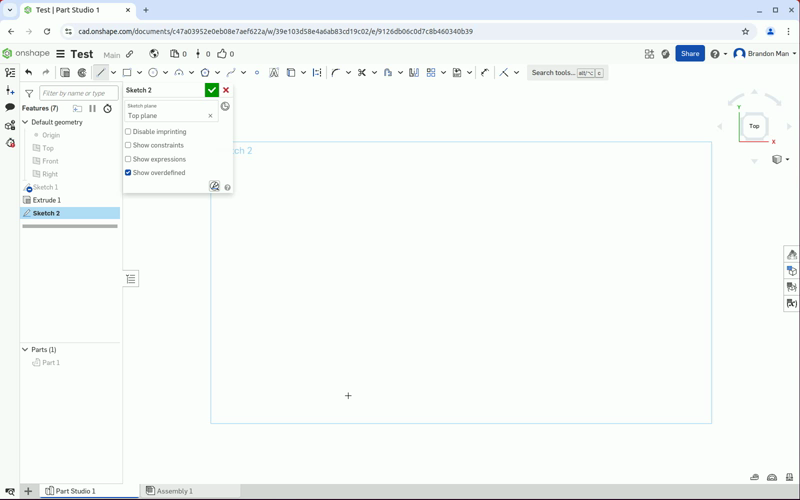
key_up(shift)
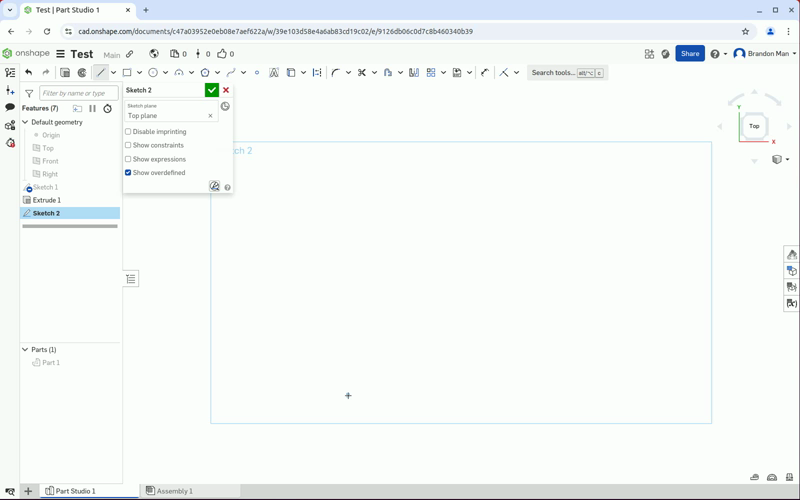
key_down(shift)
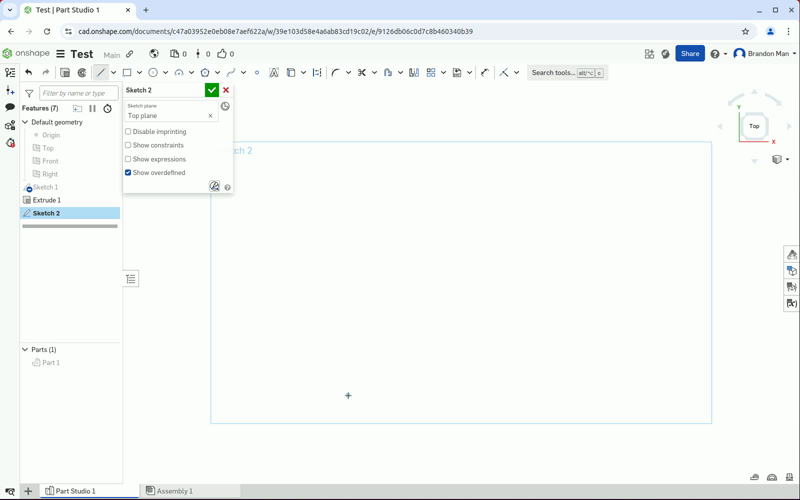
mouse_move(572, 395)
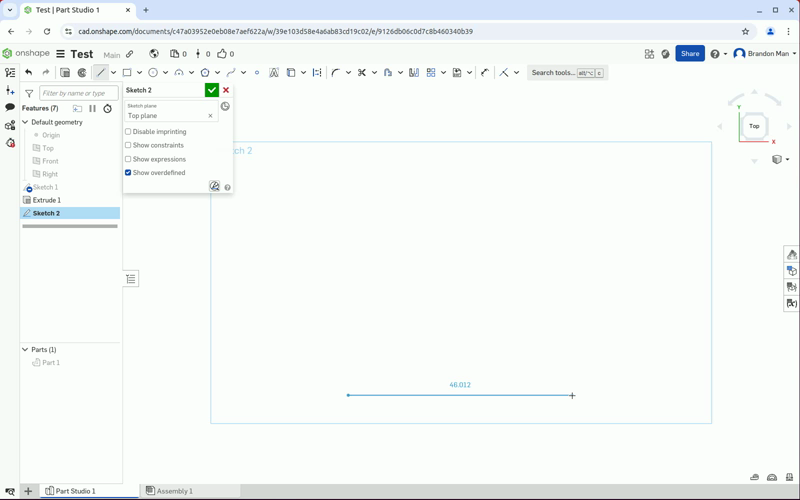
click(572, 395)
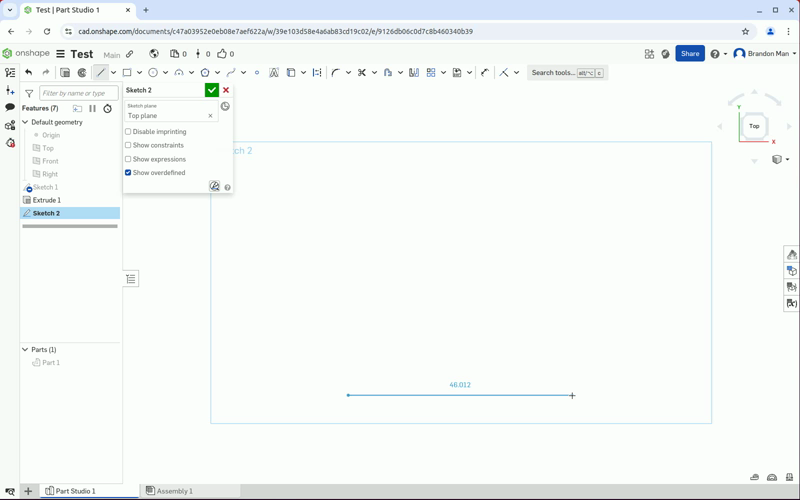
key_up(shift)
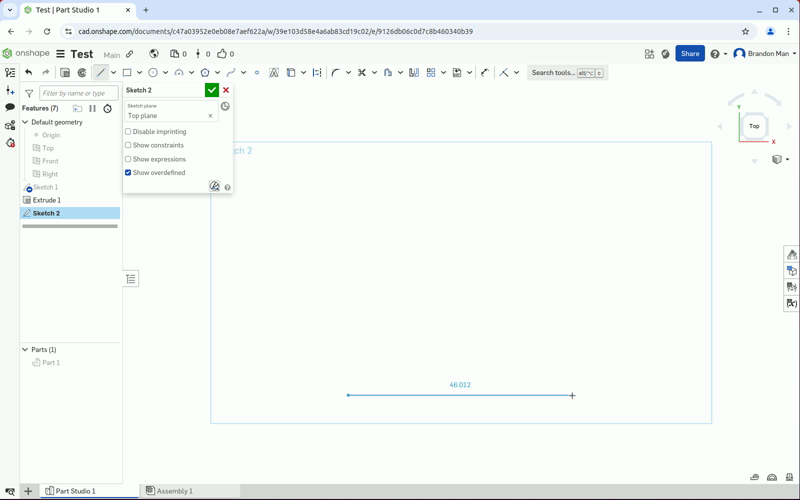
key_down(shift)
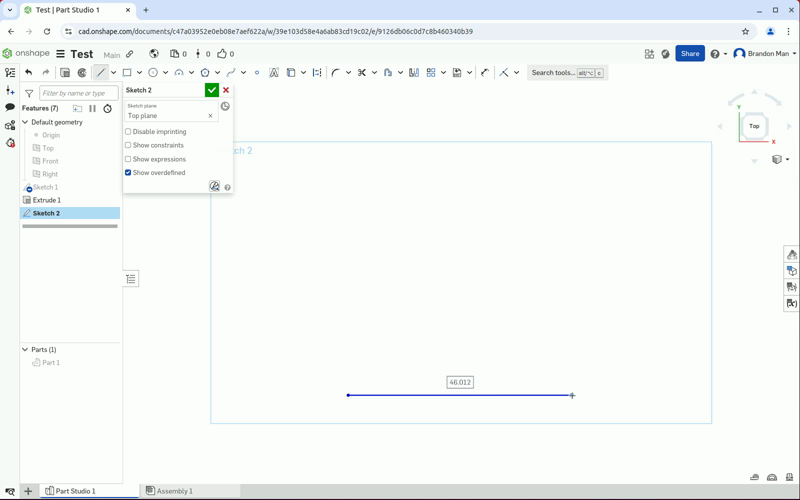
mouse_move(572, 171)
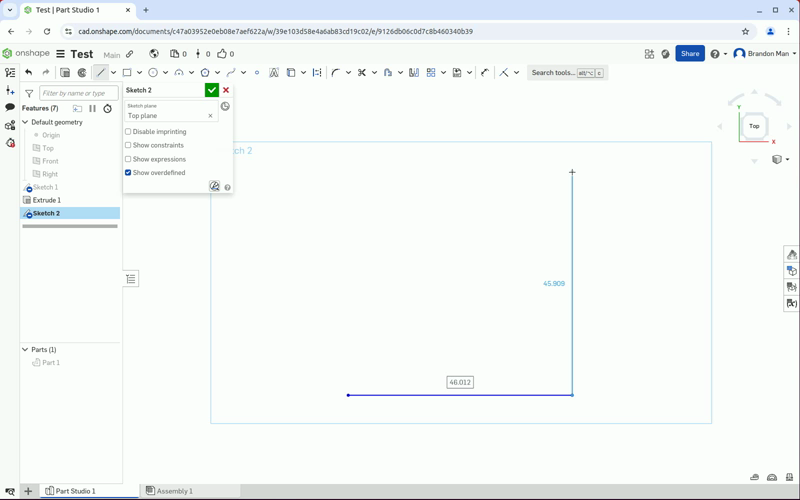
click(572, 171)
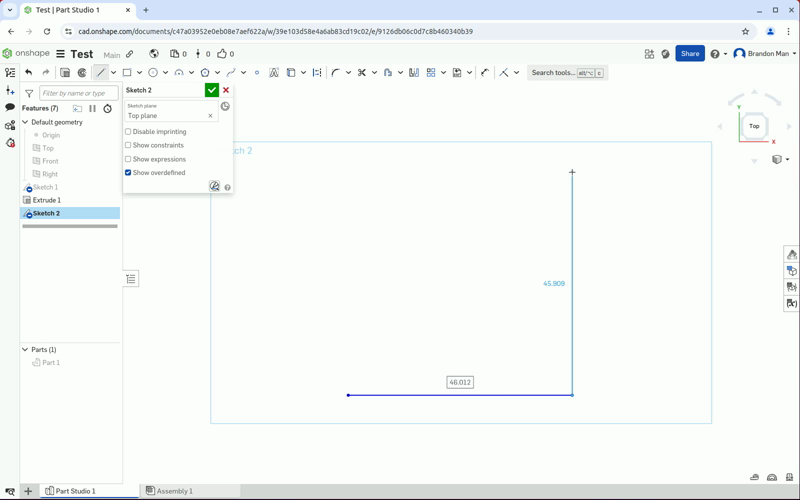
key_up(shift)
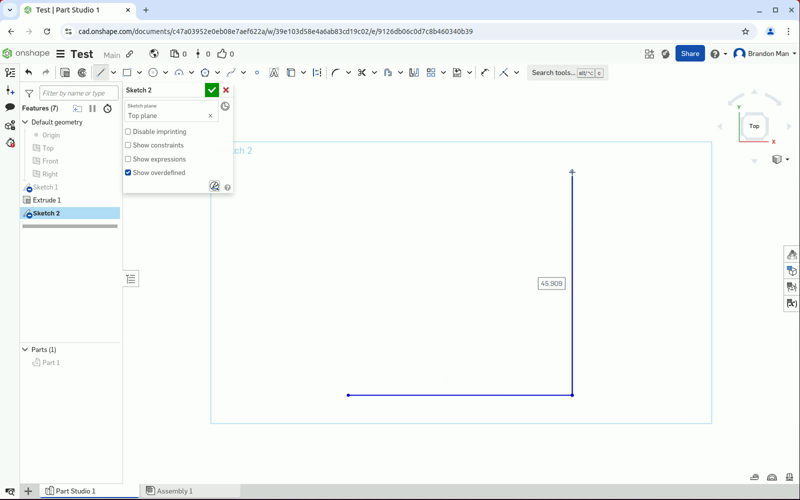
key_down(shift)
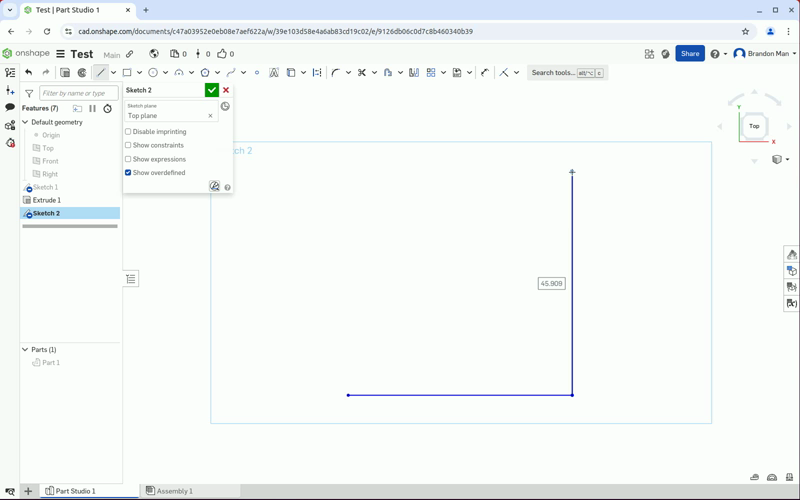
mouse_move(348, 171)
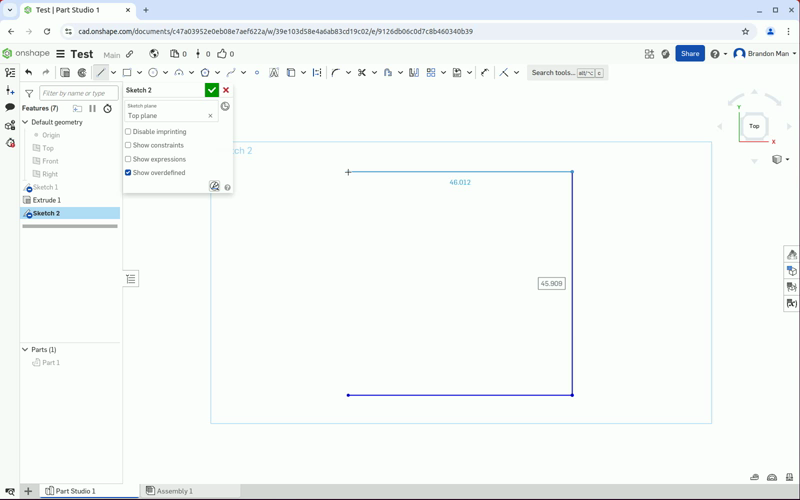
click(348, 171)
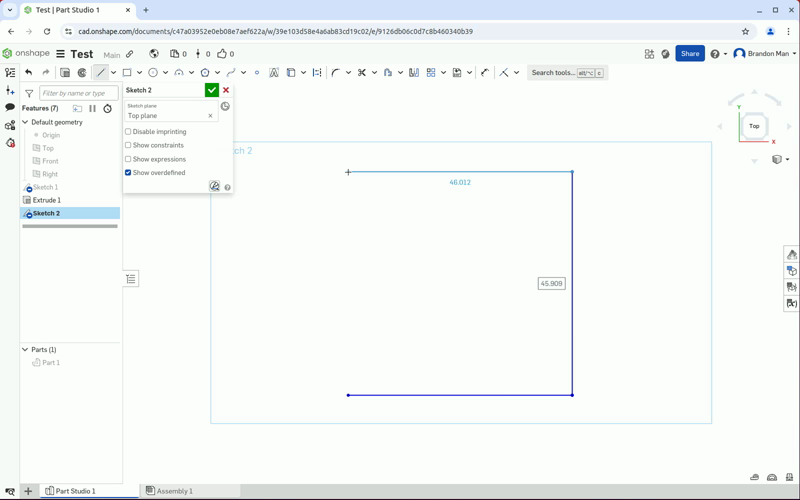
key_up(shift)
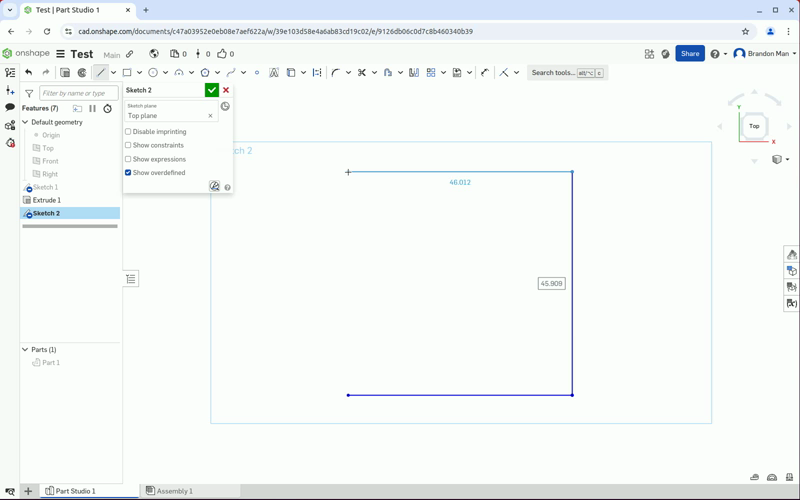
key_down(shift)
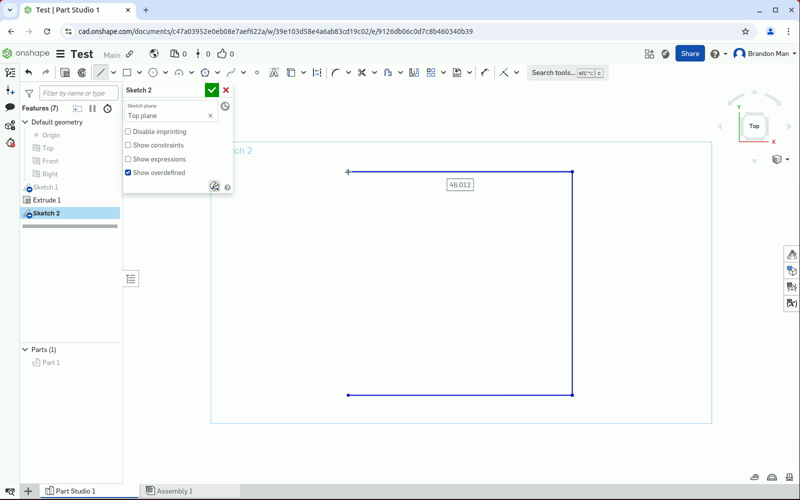
mouse_move(348, 395)
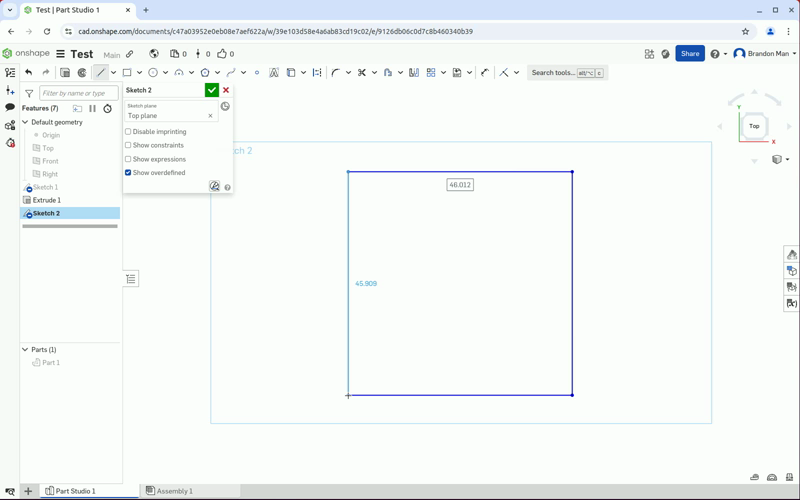
key_up(shift)
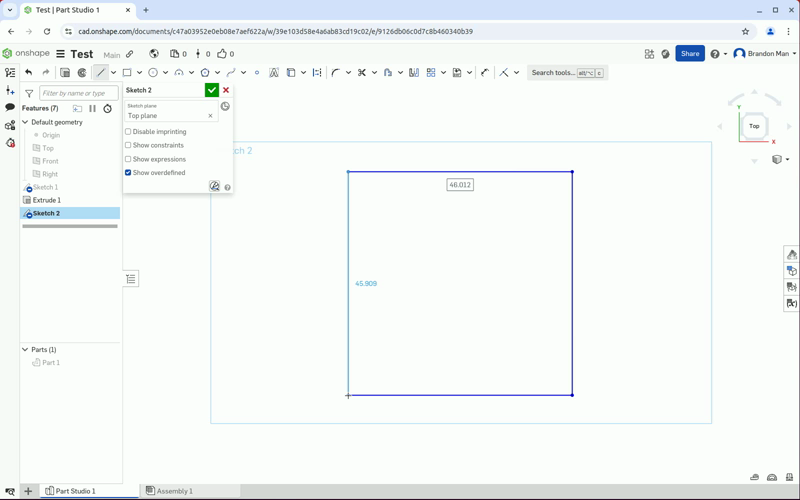
click(348, 395)
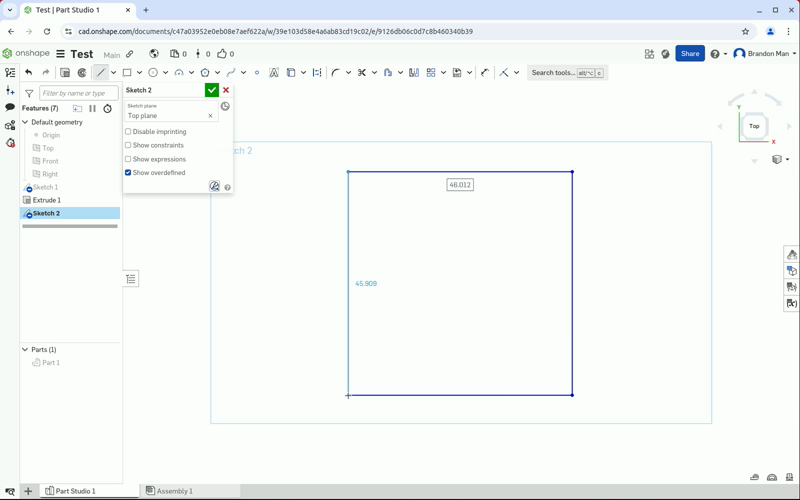
key(esc)
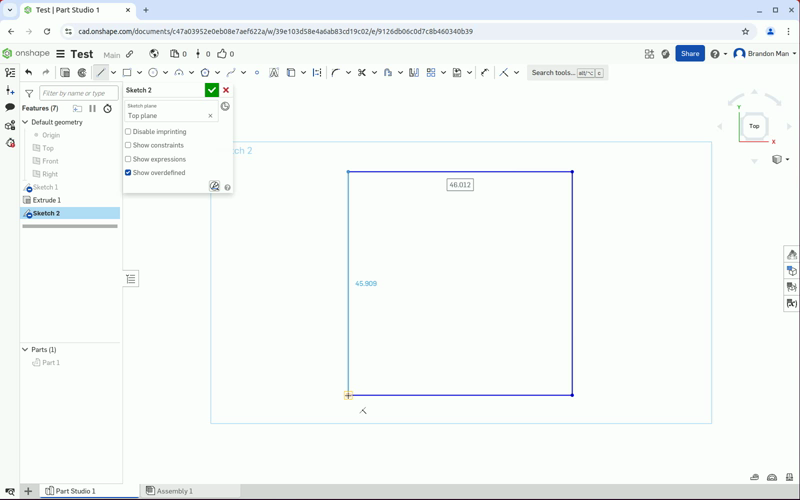
key(l)
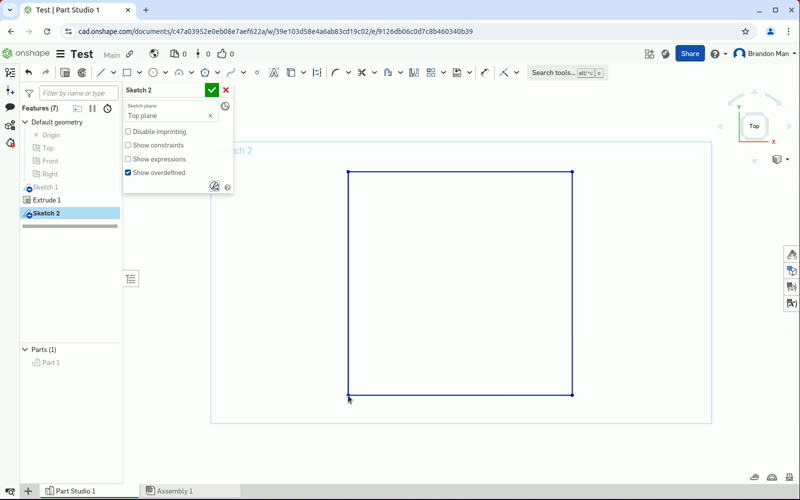
key_down(shift)
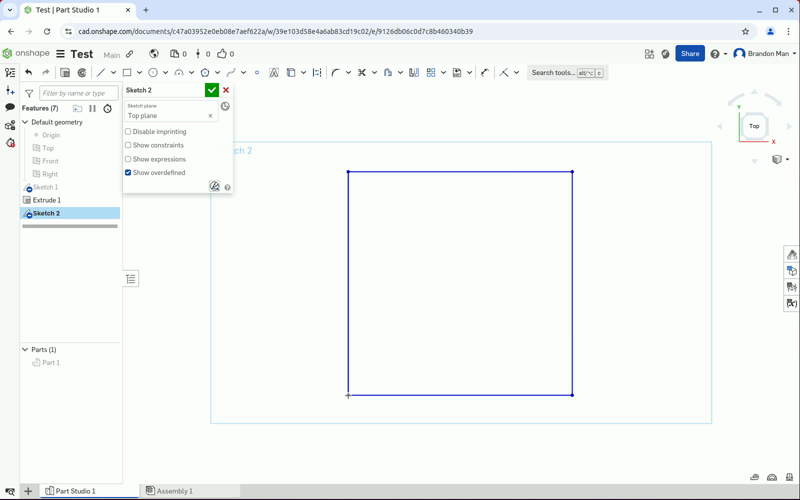
mouse_move(374, 369)
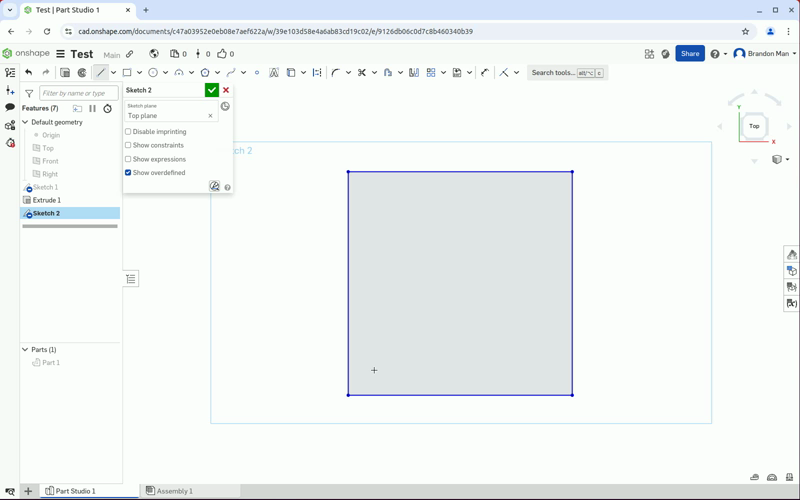
click(374, 369)
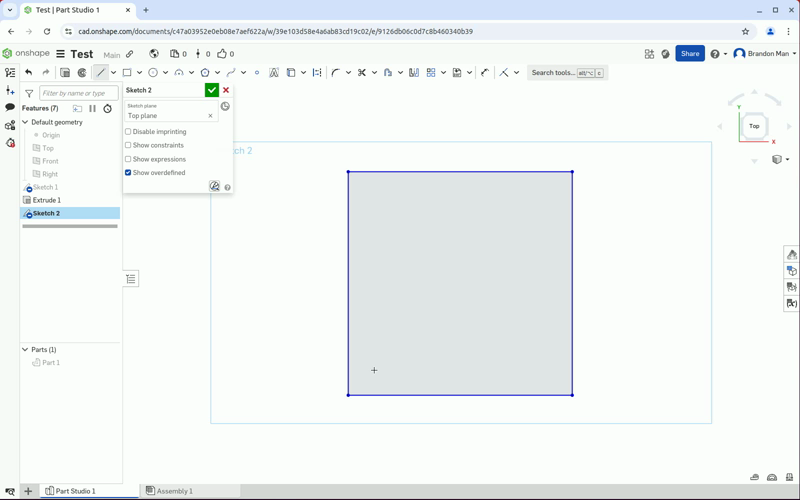
key_up(shift)
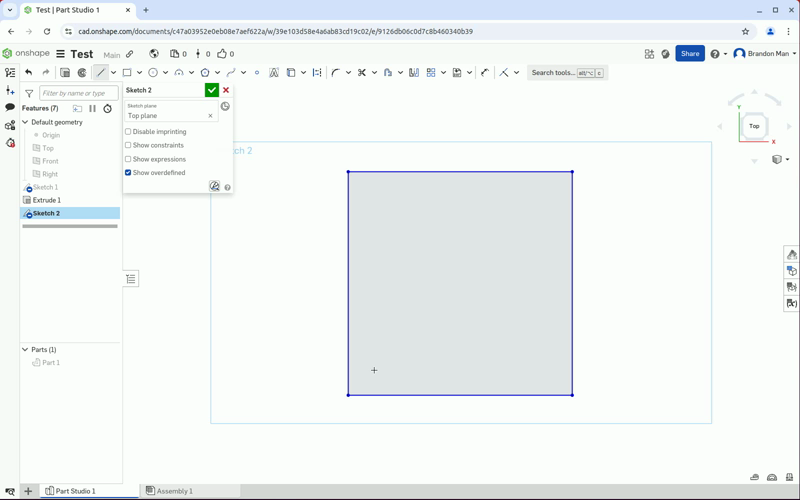
key_down(shift)
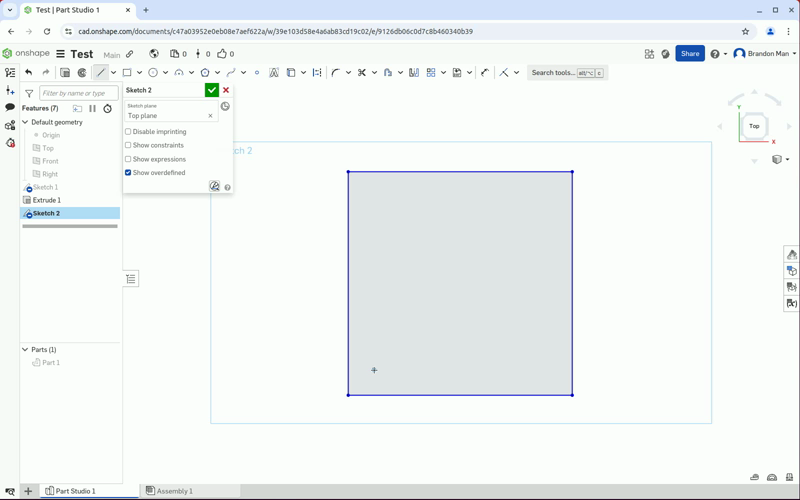
mouse_move(546, 369)
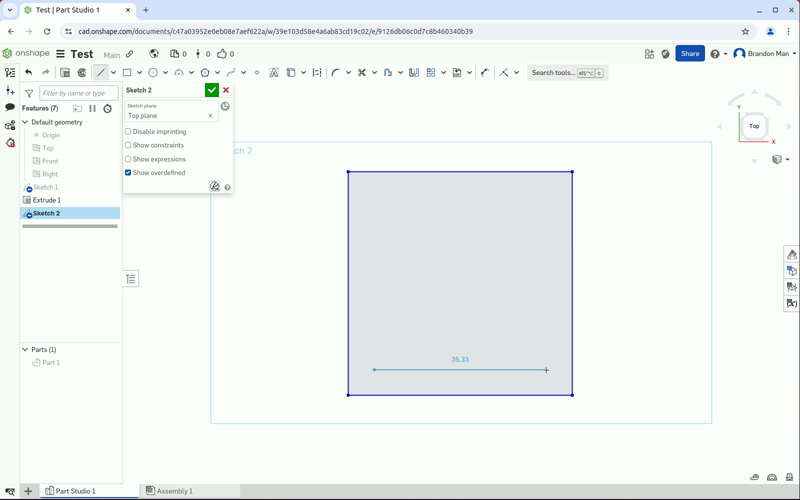
click(546, 369)
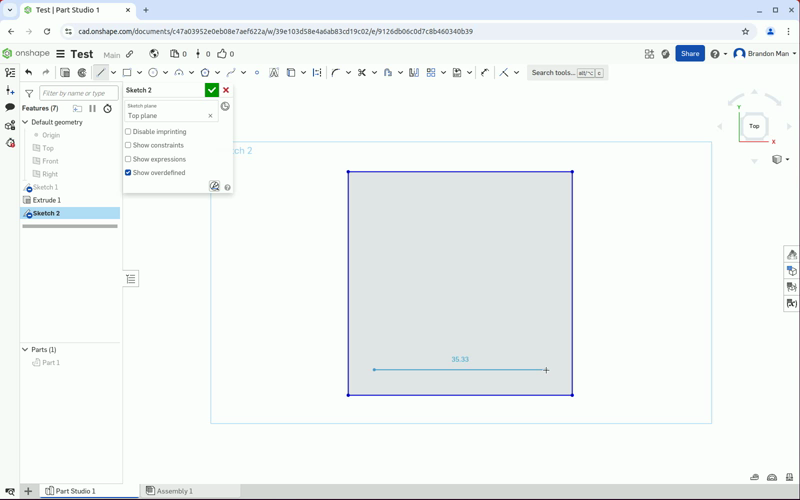
key_up(shift)
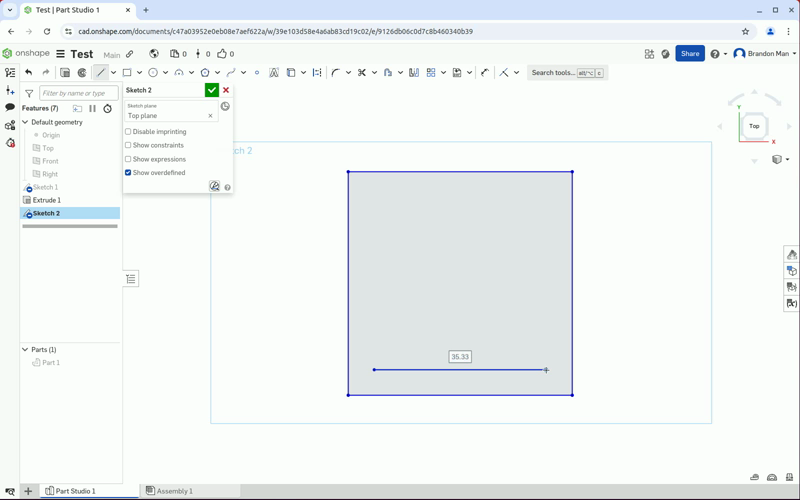
key_down(shift)
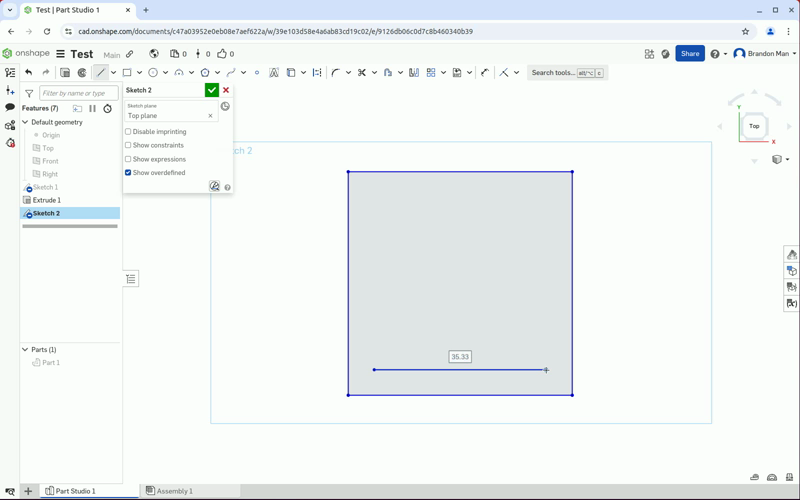
mouse_move(546, 197)
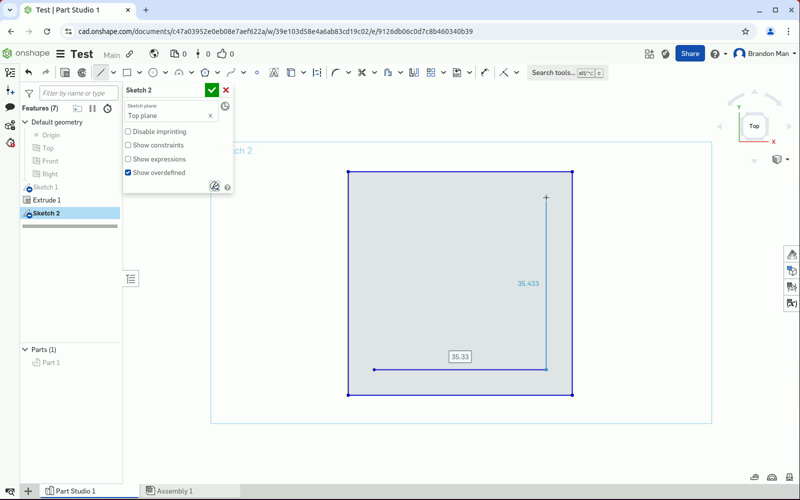
click(546, 197)
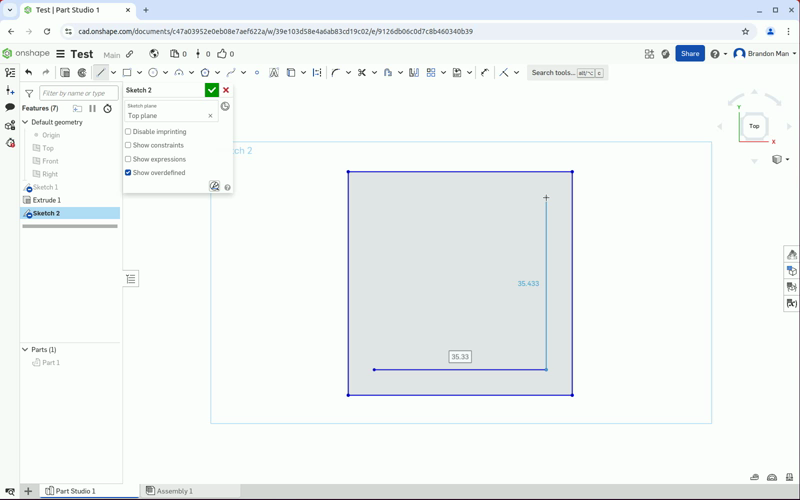
key_up(shift)
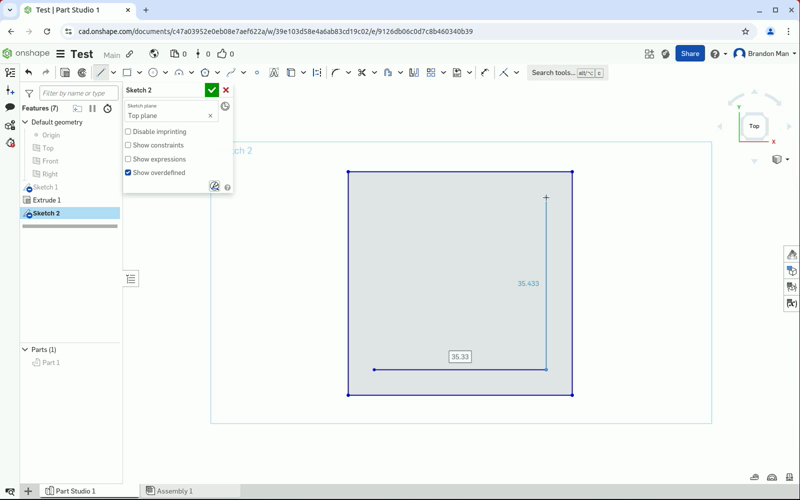
key_down(shift)
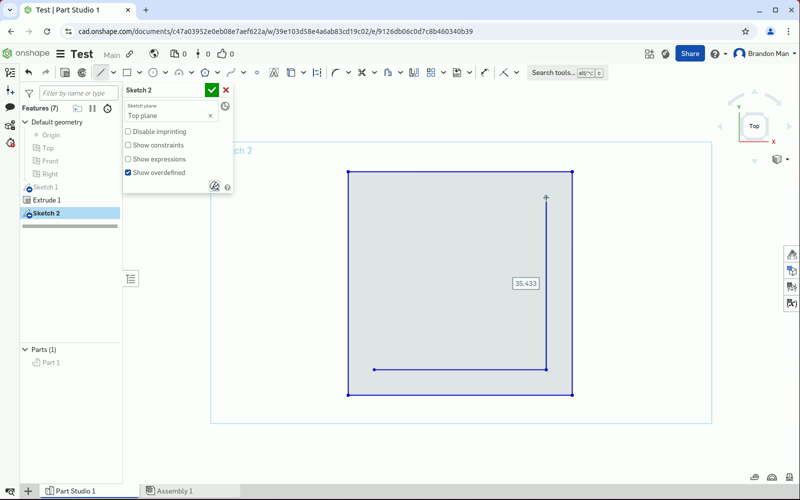
mouse_move(374, 197)
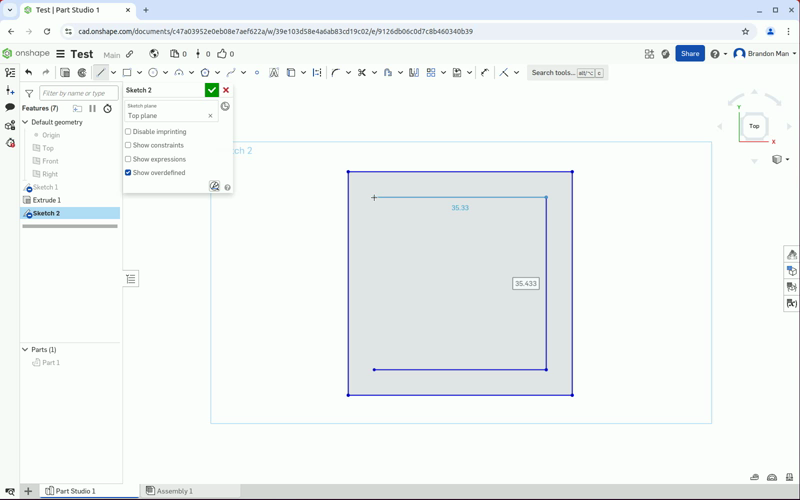
click(374, 197)
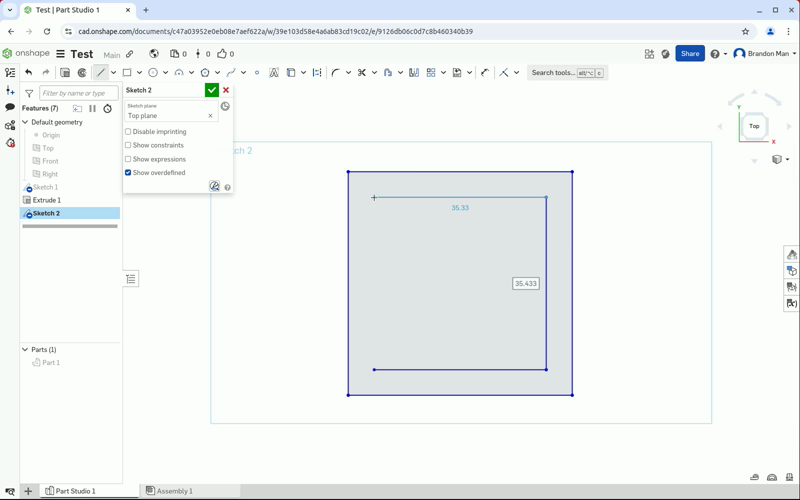
key_up(shift)
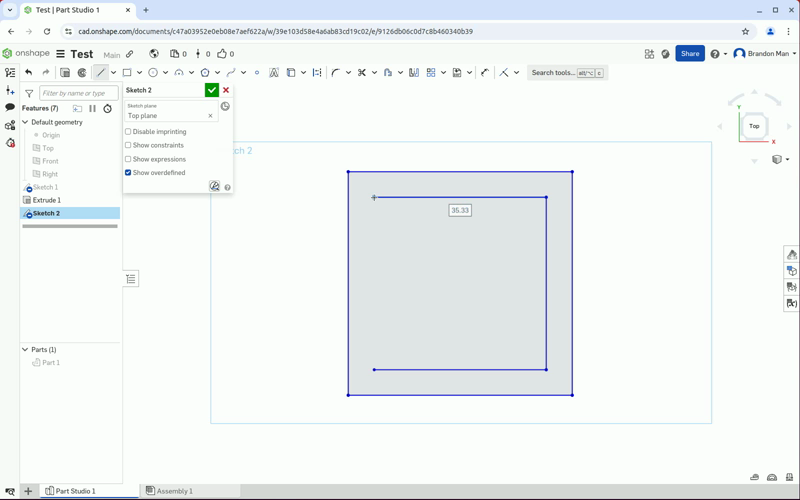
key_down(shift)
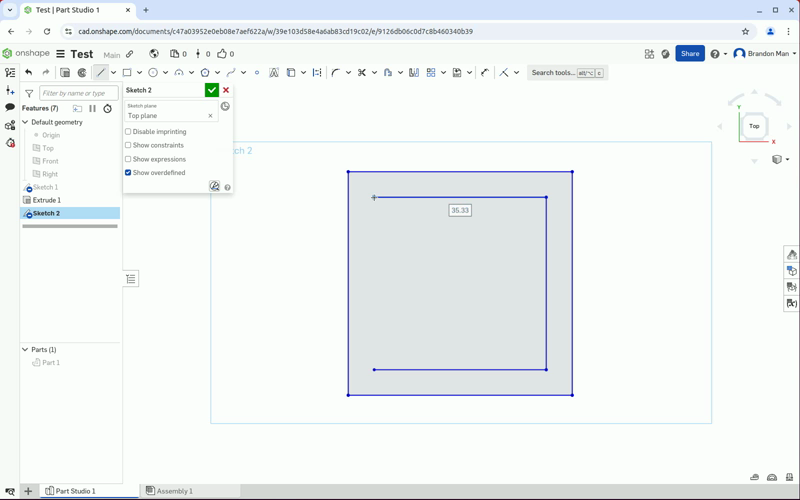
mouse_move(374, 369)
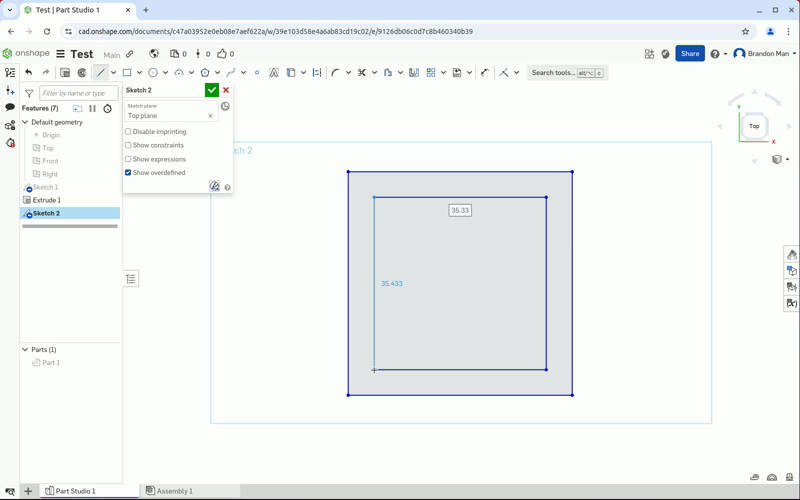
key_up(shift)
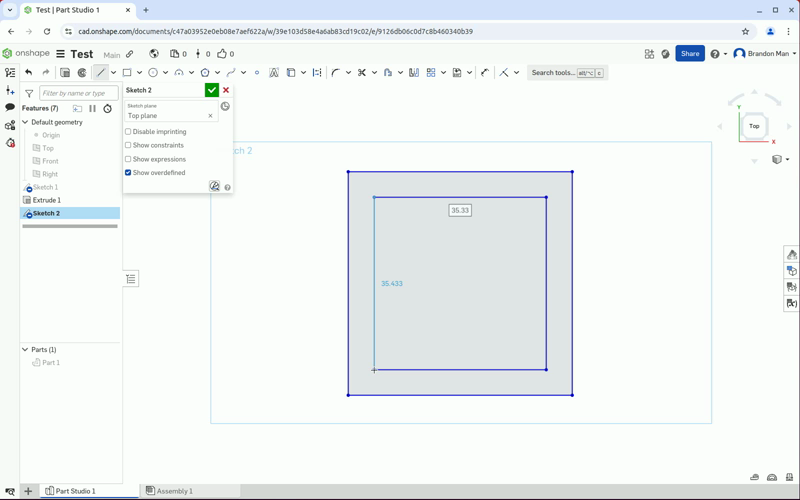
click(374, 369)
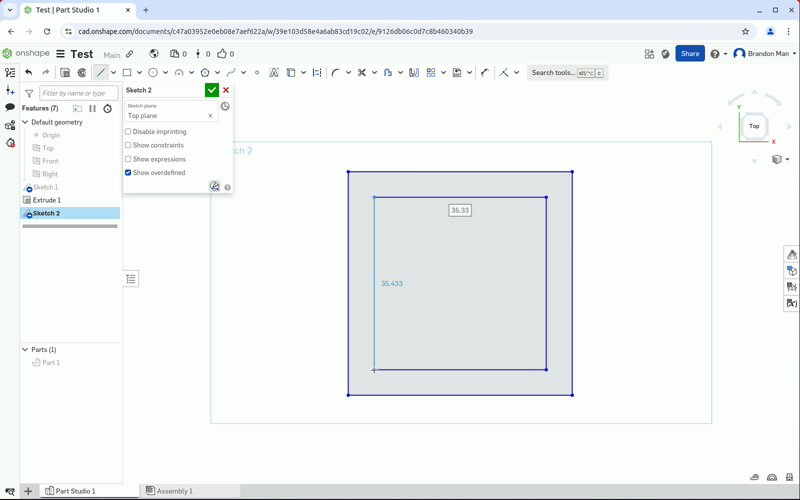
key(esc)
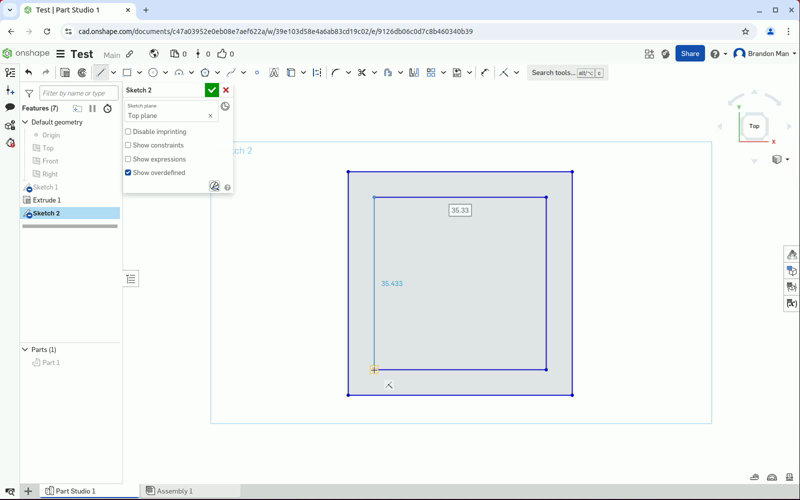
mouse_move(362, 189)
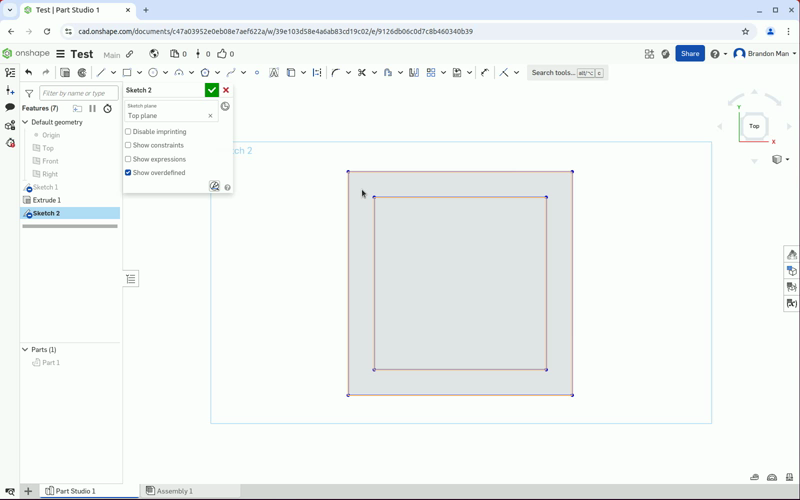
click(362, 189)
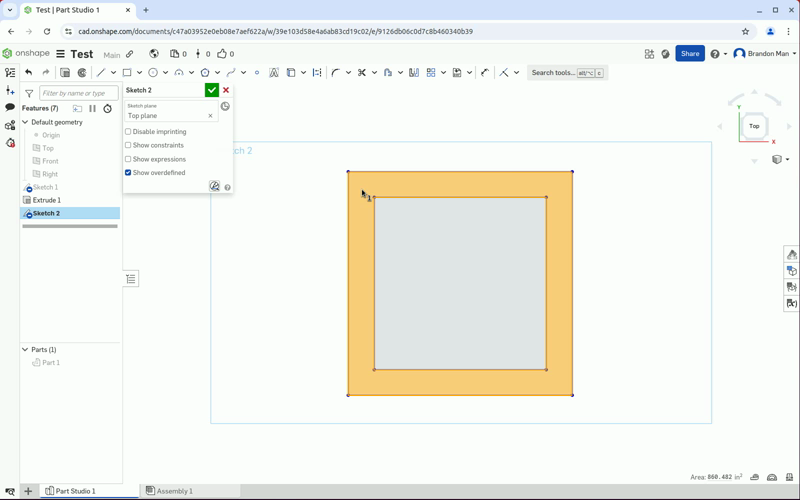
mouse_move(73, 352)
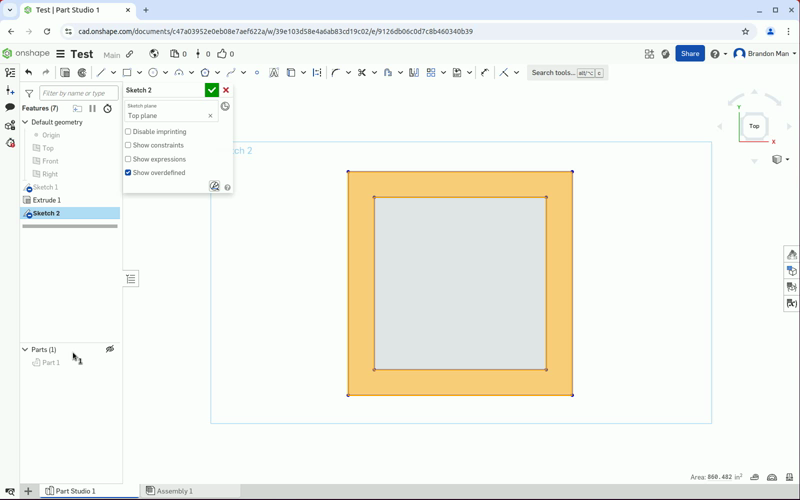
key(shift+y)
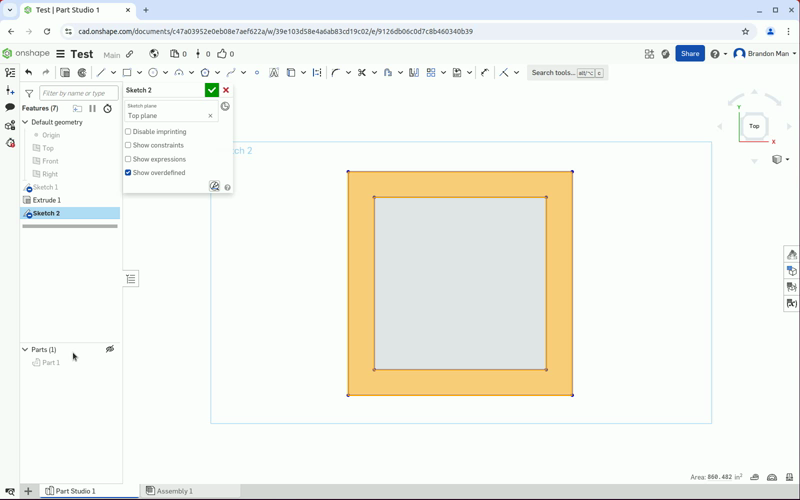
key(shift+e)
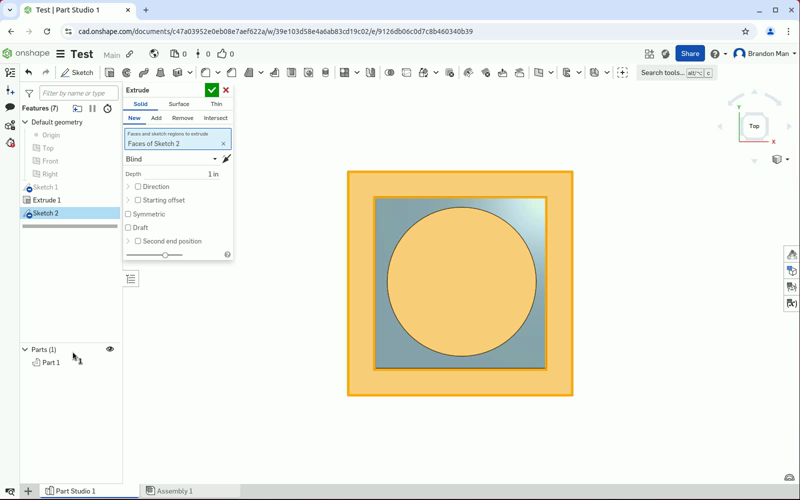
mouse_move(143, 106)
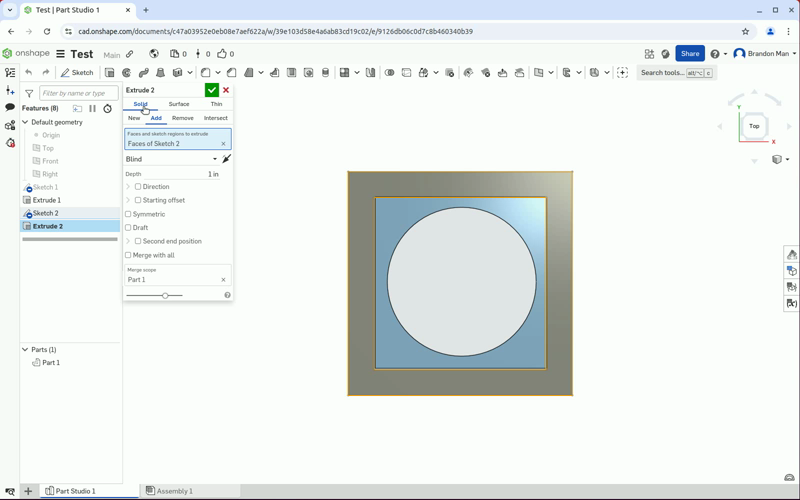
click(143, 106)
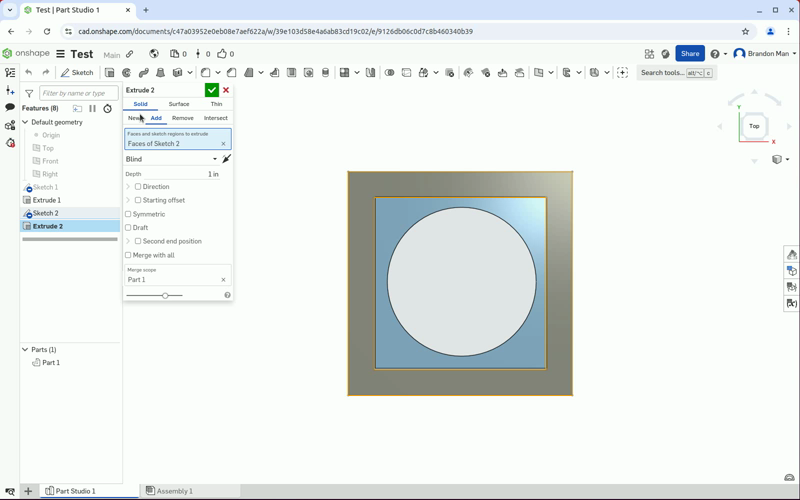
mouse_move(137, 120)
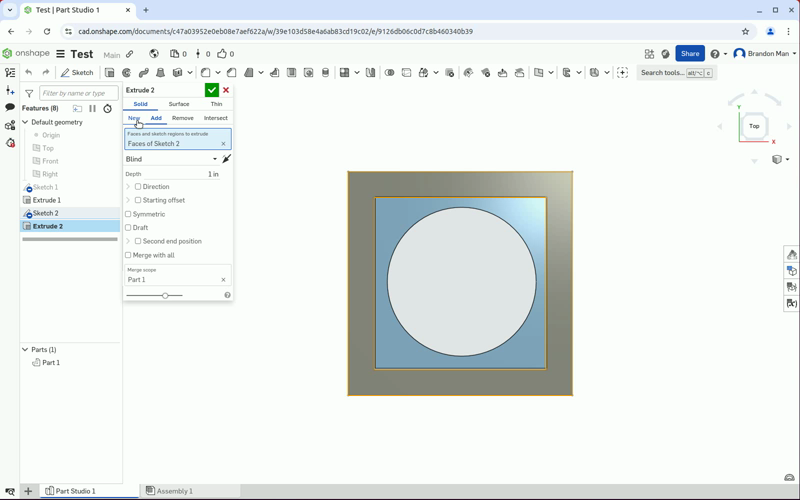
click(137, 120)
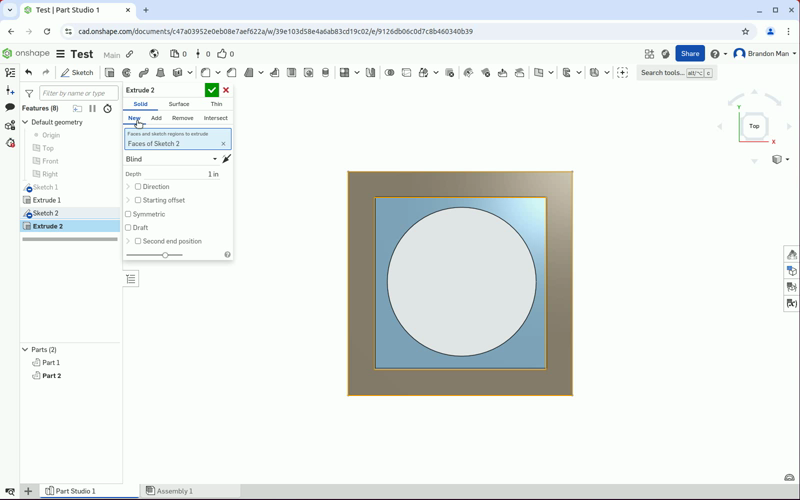
key(tab, 4)
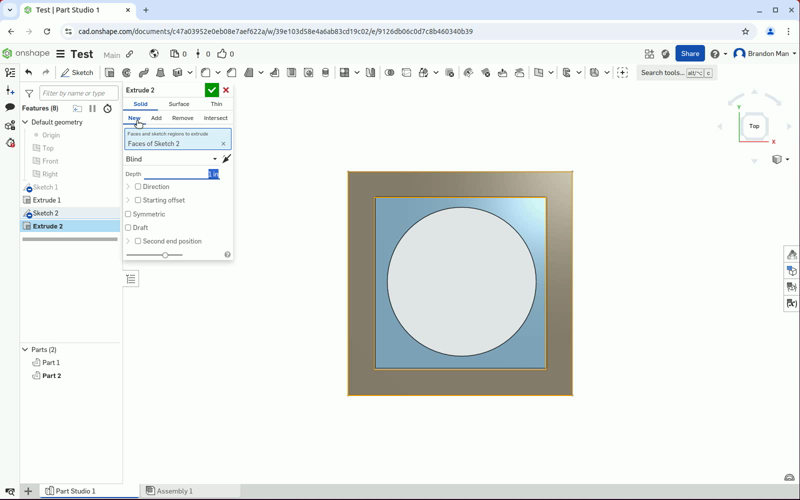
text(15.405)
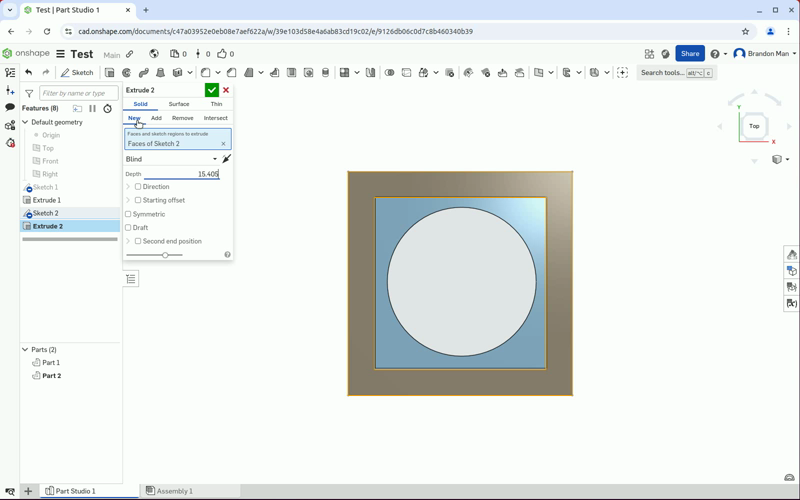
key(enter)
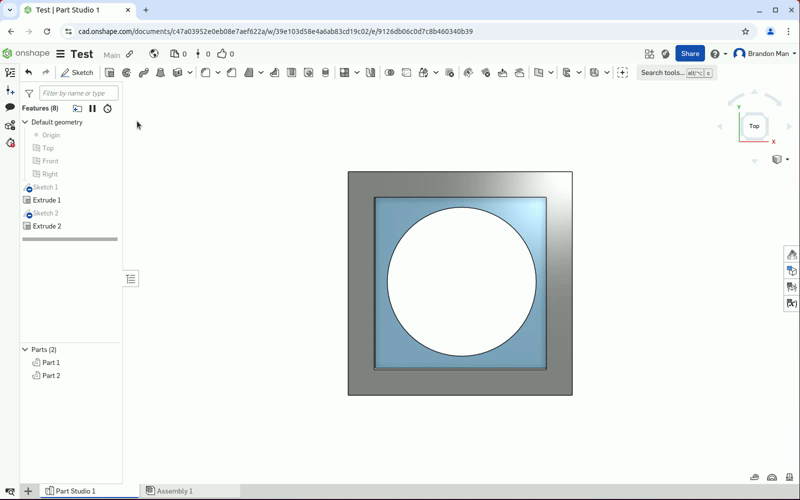
key(shift+h)
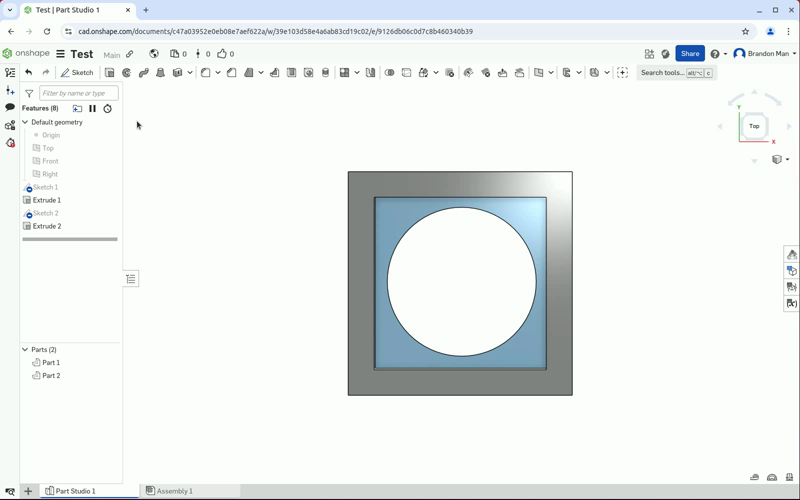
key(shift+h)
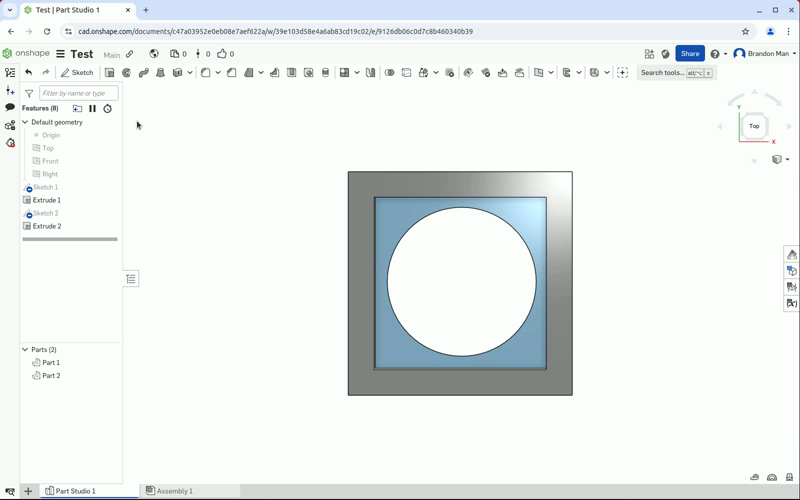
mouse_move(73, 189)
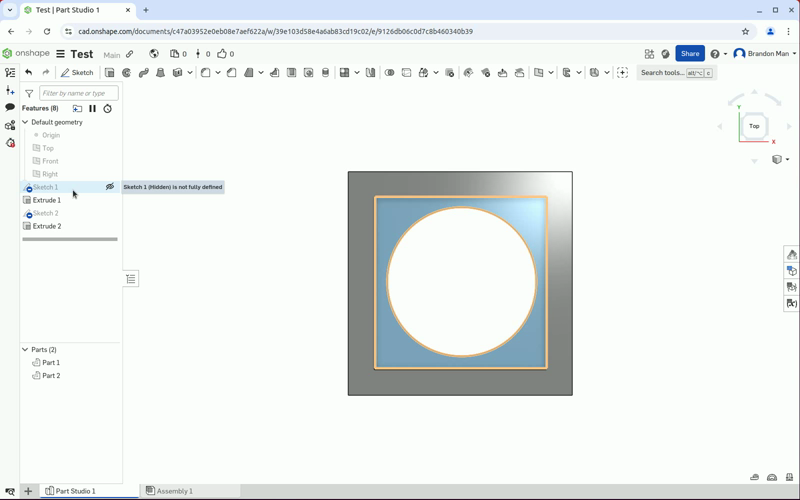
click(73, 189)
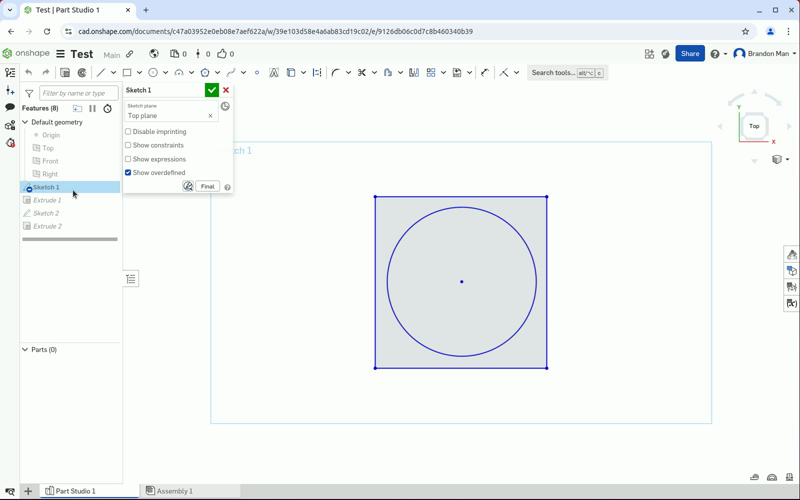
mouse_move(229, 92)
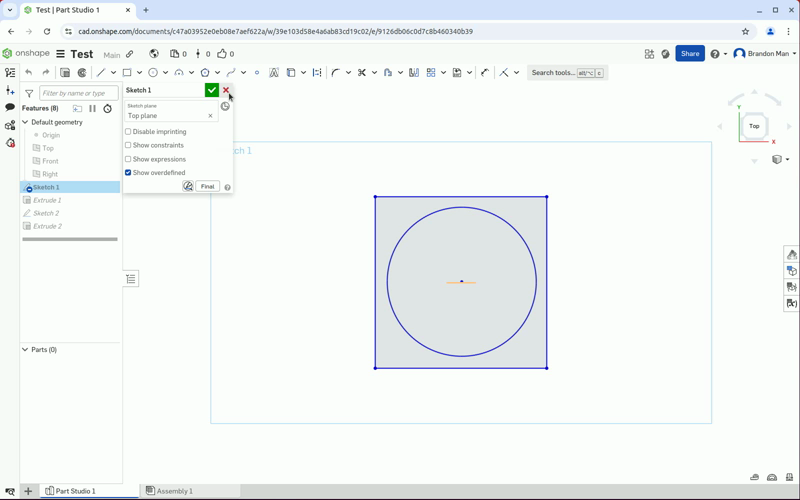
click(229, 92)
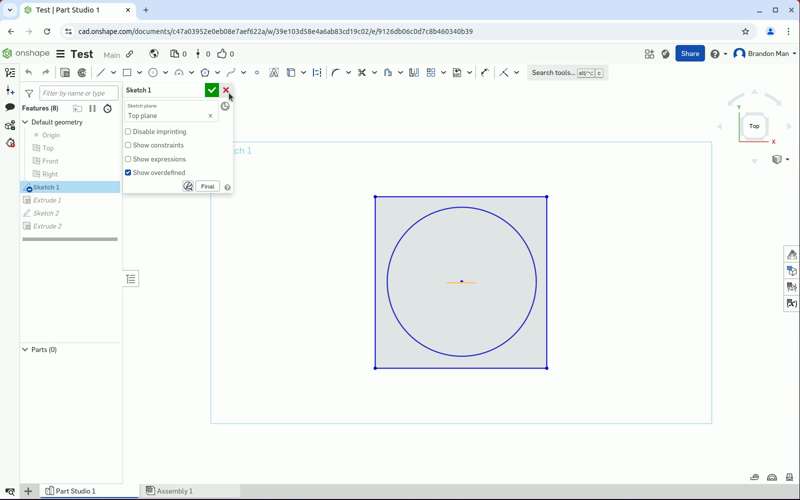
key(shift+s)
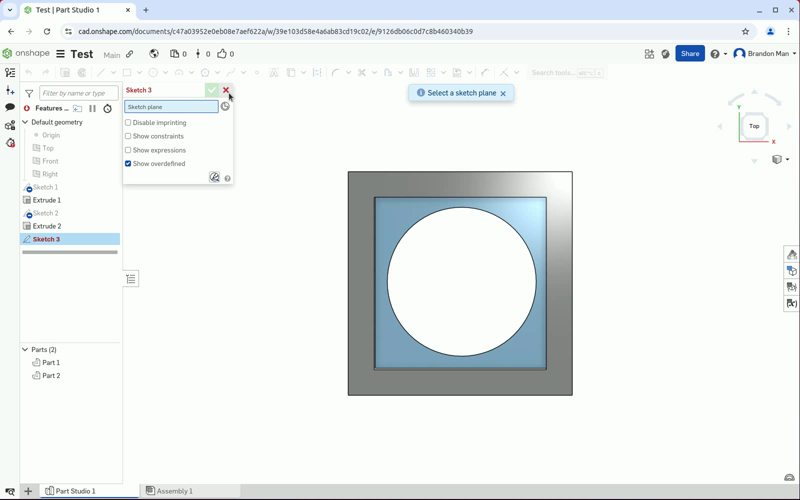
mouse_move(73, 150)
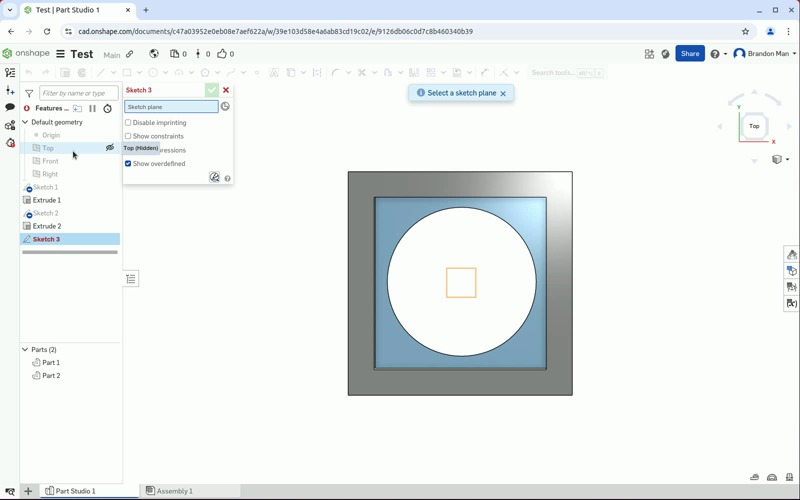
click(73, 150)
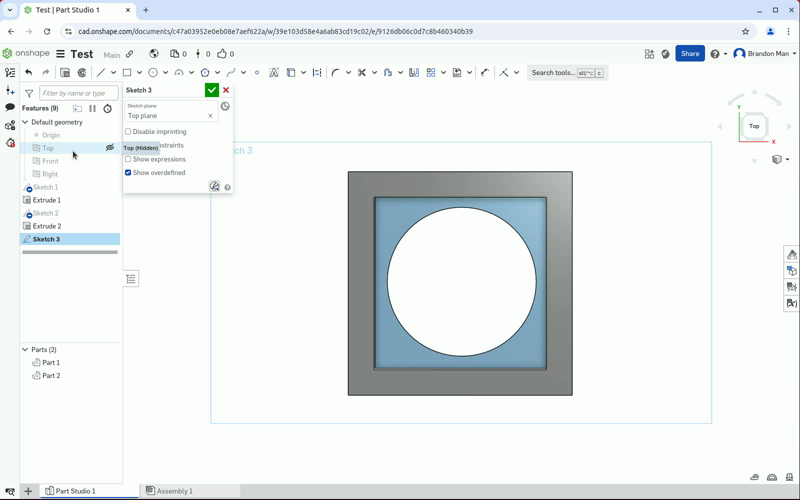
mouse_move(73, 352)
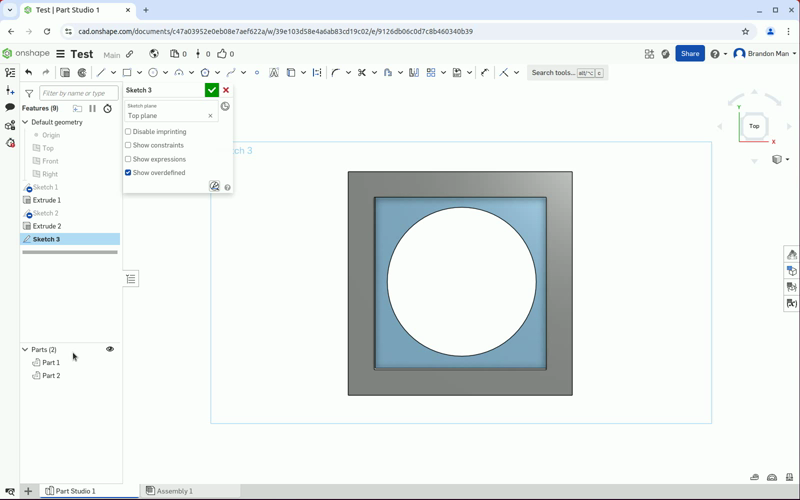
key(y)
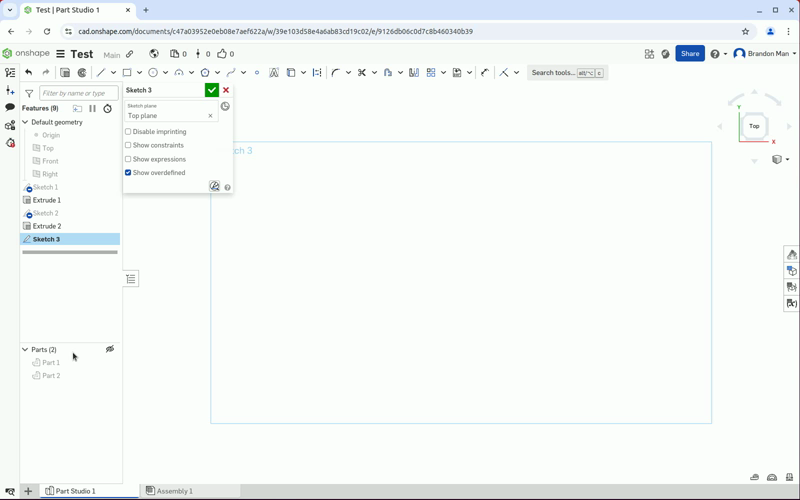
key(c)
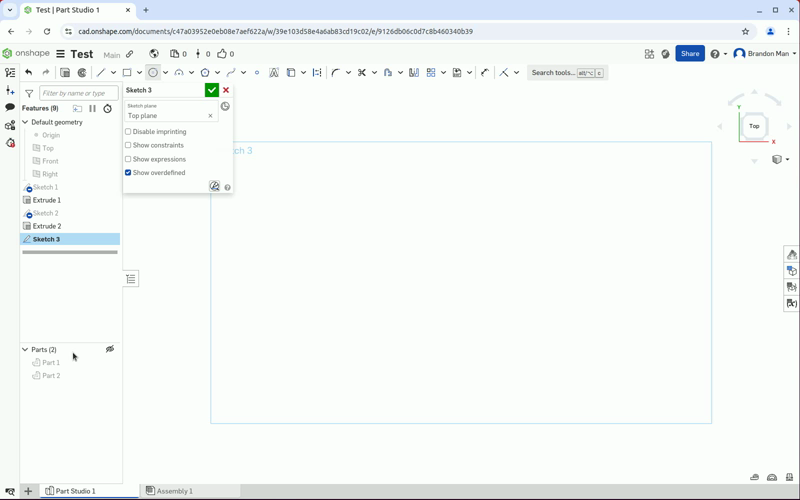
key_down(shift)
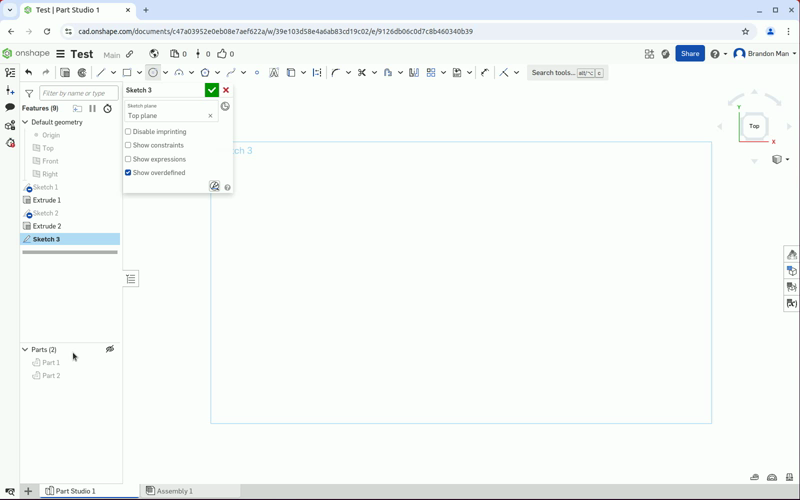
mouse_move(460, 282)
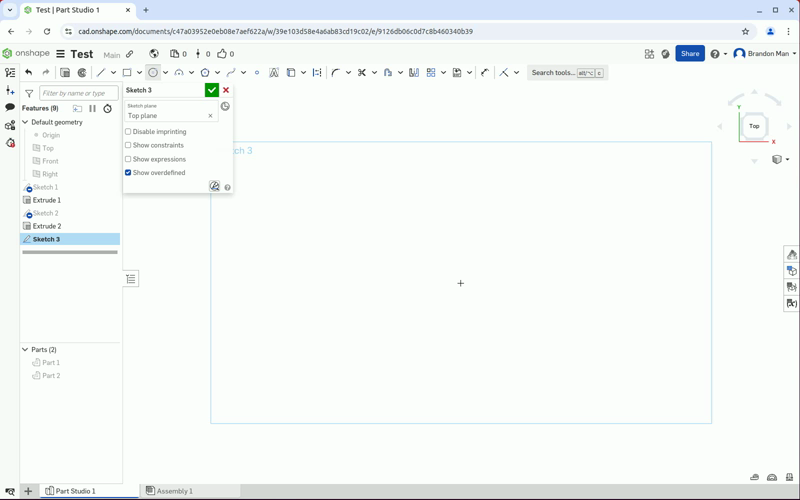
click(460, 282)
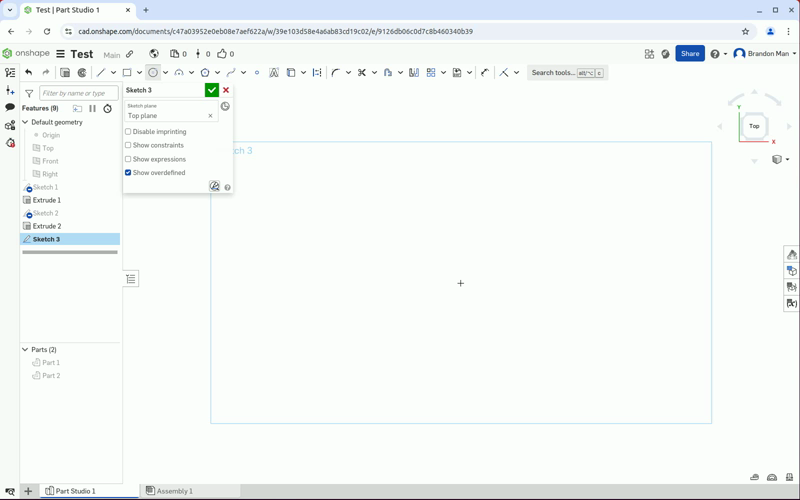
key_up(shift)
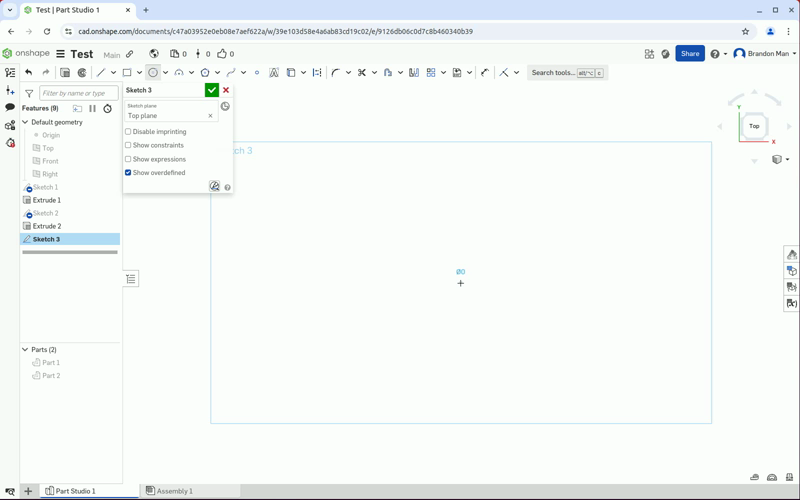
mouse_move(533, 282)
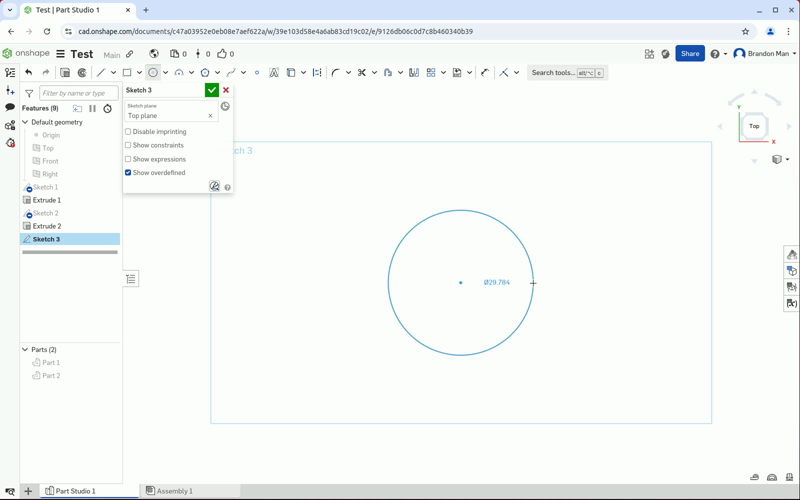
click(533, 282)
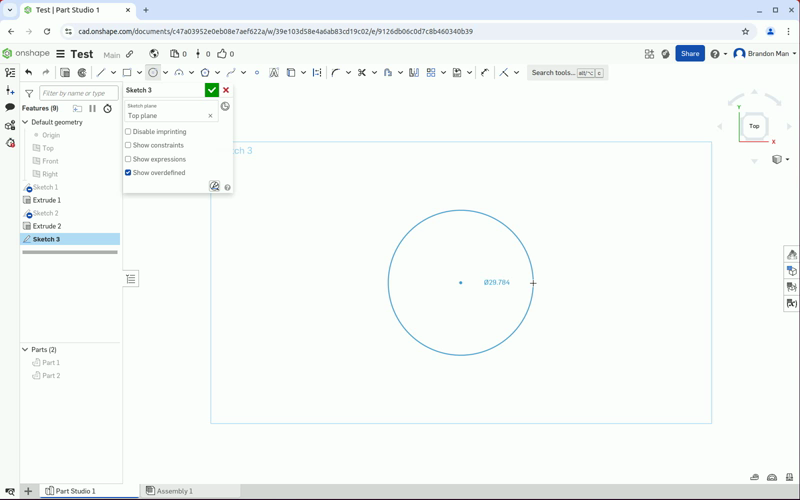
key(esc)
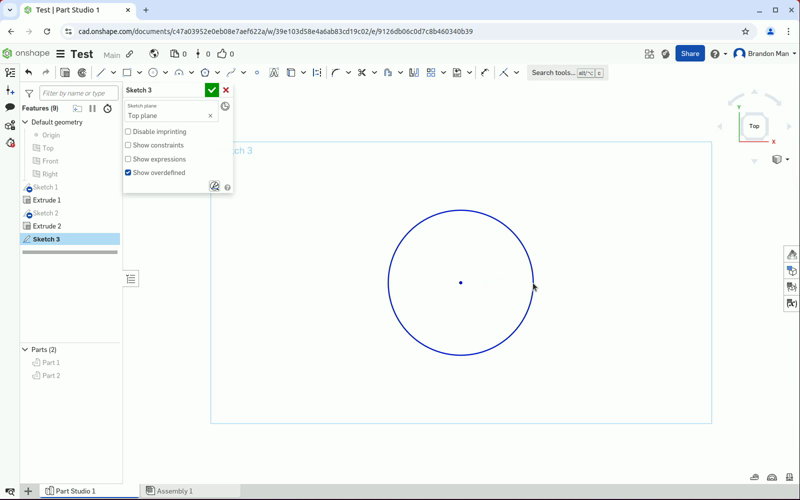
mouse_move(469, 317)
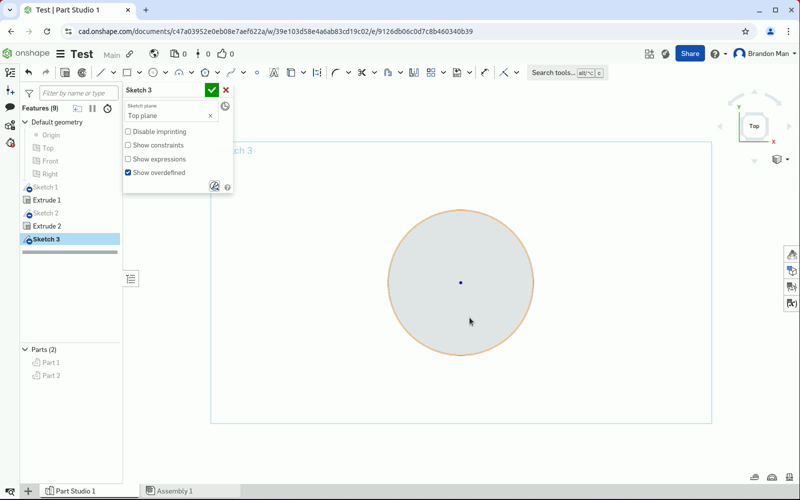
click(469, 317)
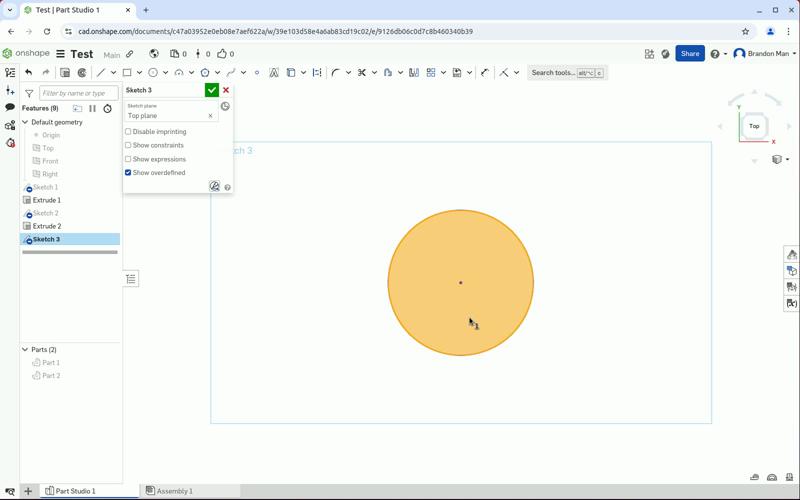
mouse_move(73, 352)
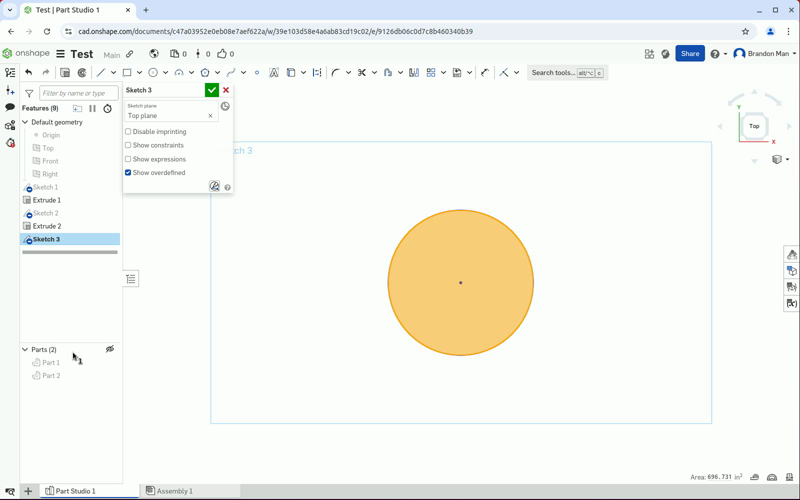
key(shift+y)
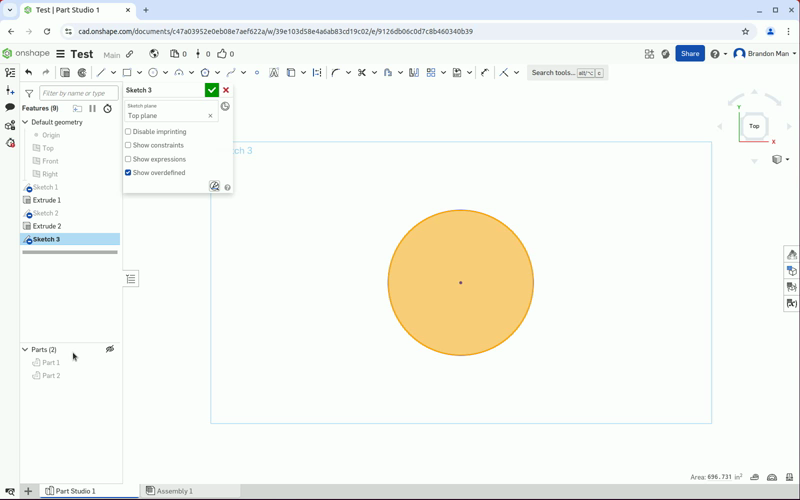
key(shift+e)
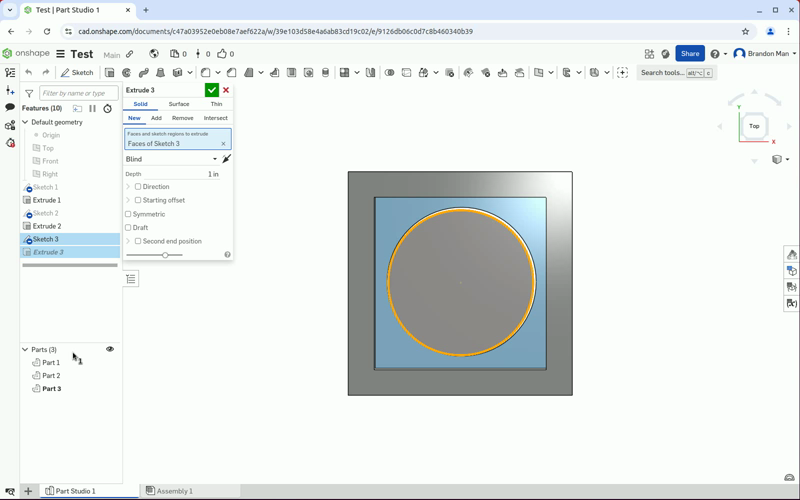
mouse_move(143, 106)
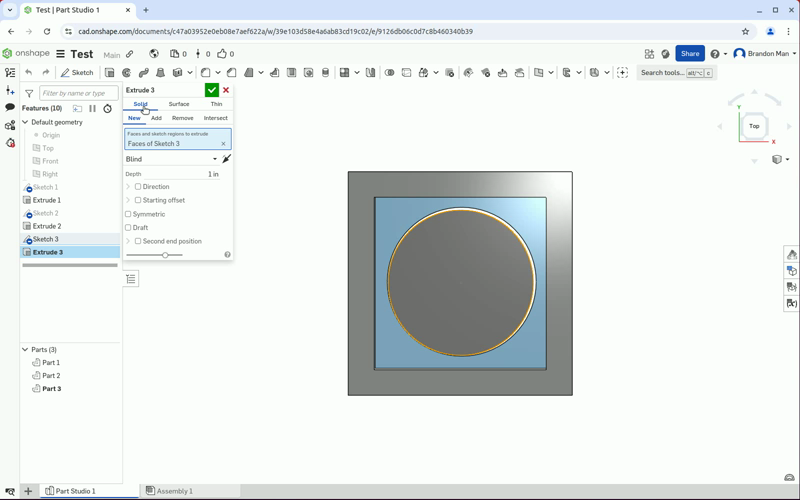
click(143, 106)
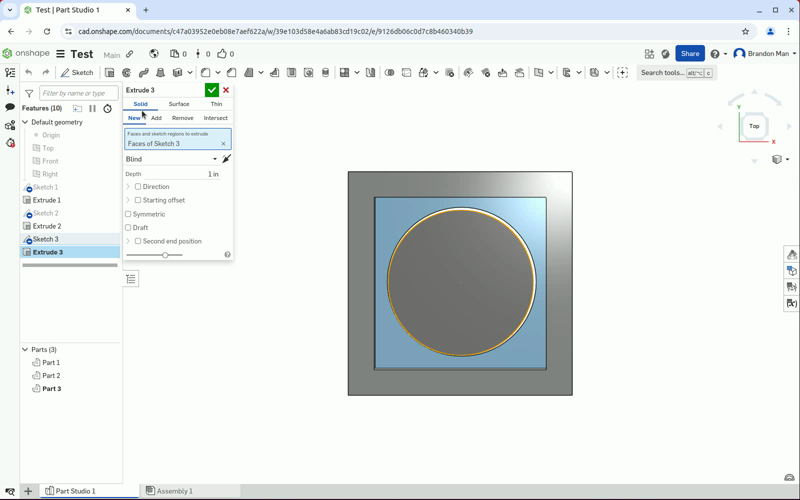
mouse_move(137, 120)
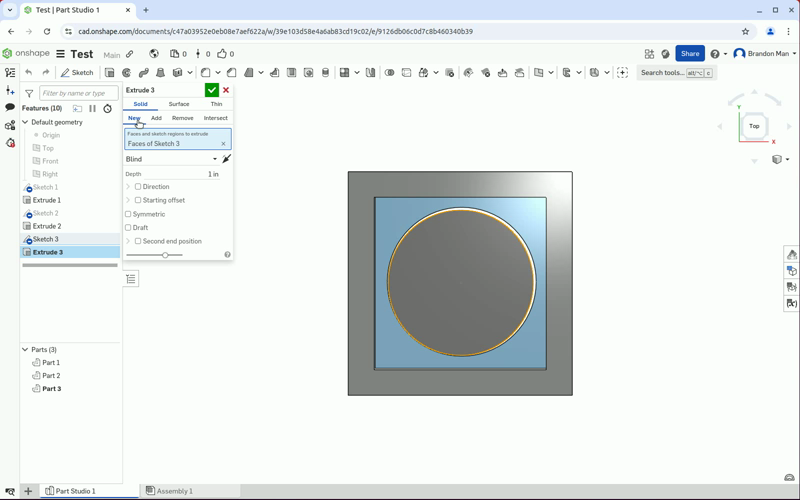
click(137, 120)
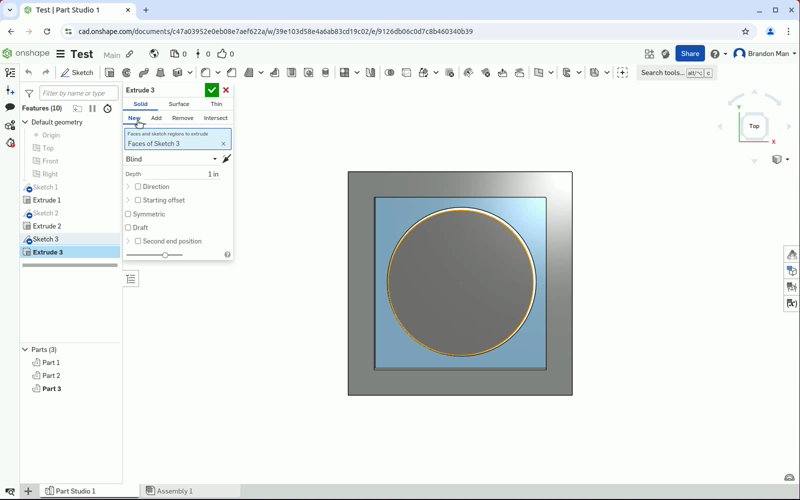
key(tab, 4)
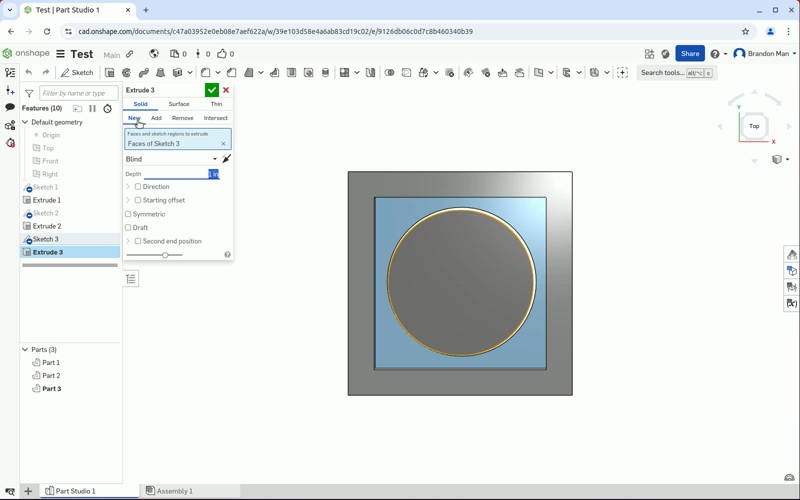
text(10.11)
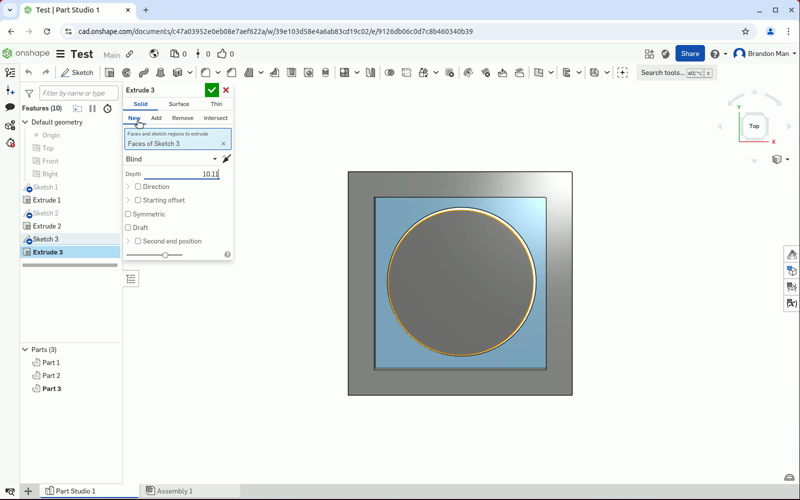
key(enter)
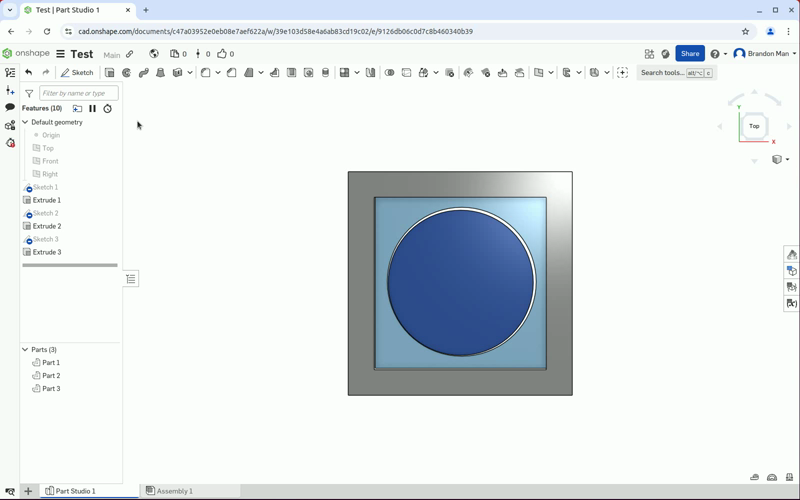
key(shift+h)
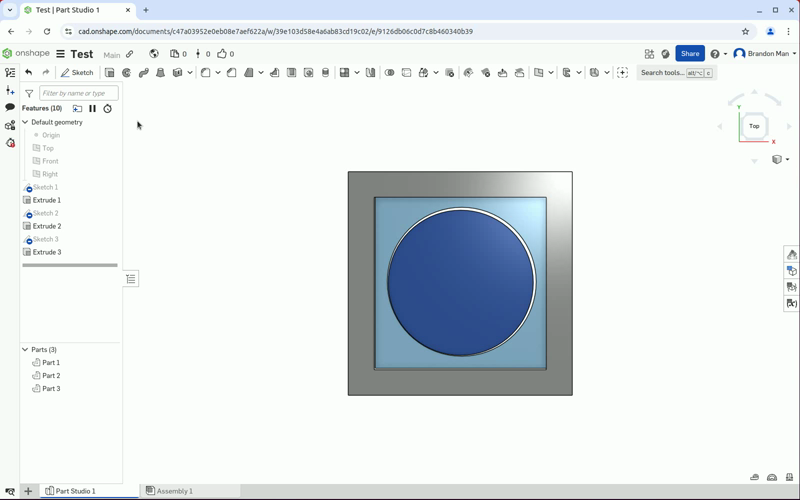
key(shift+h)
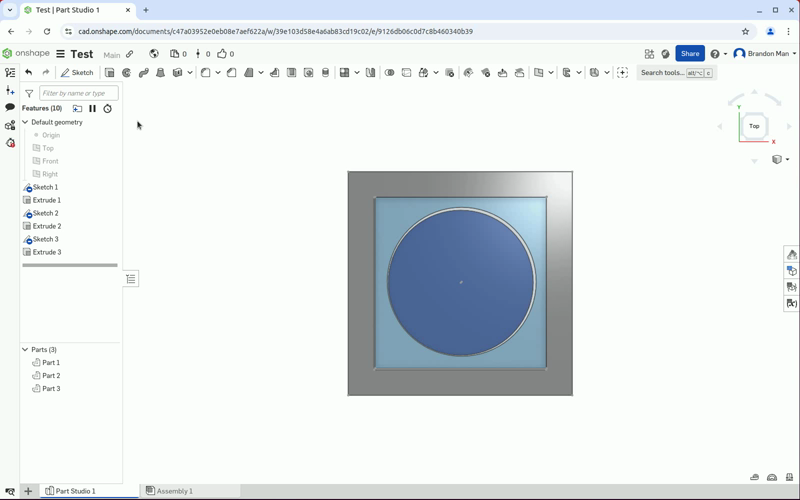
key(shift+7)
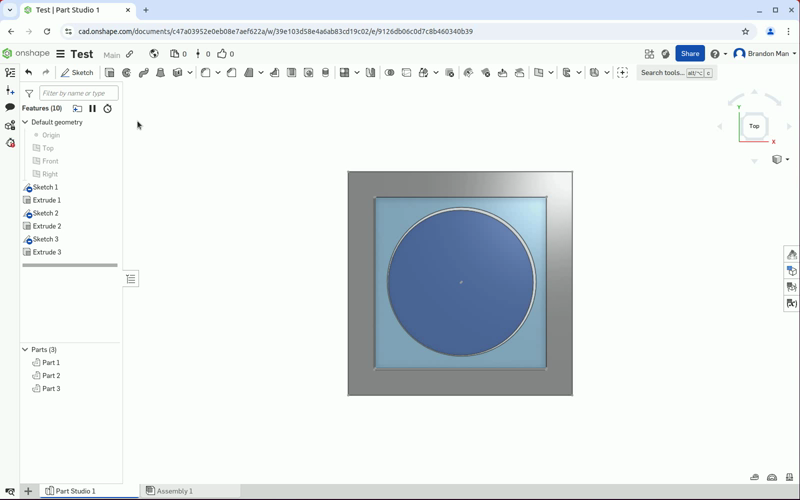
key(up, 3)
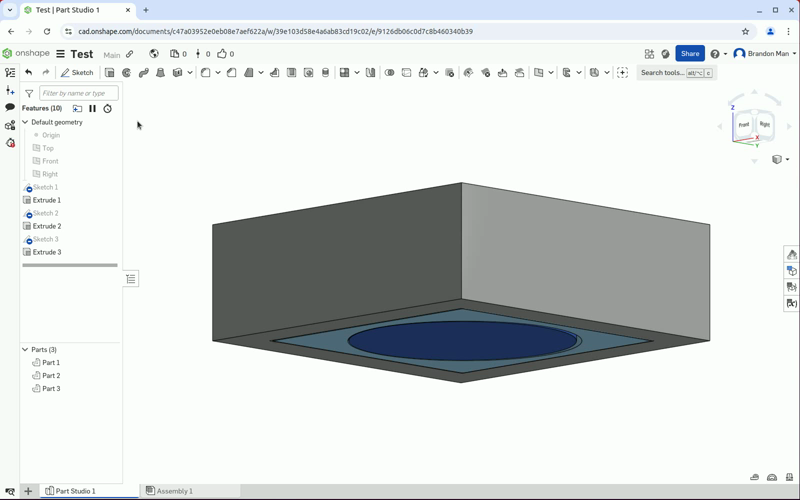
key(left, 3)
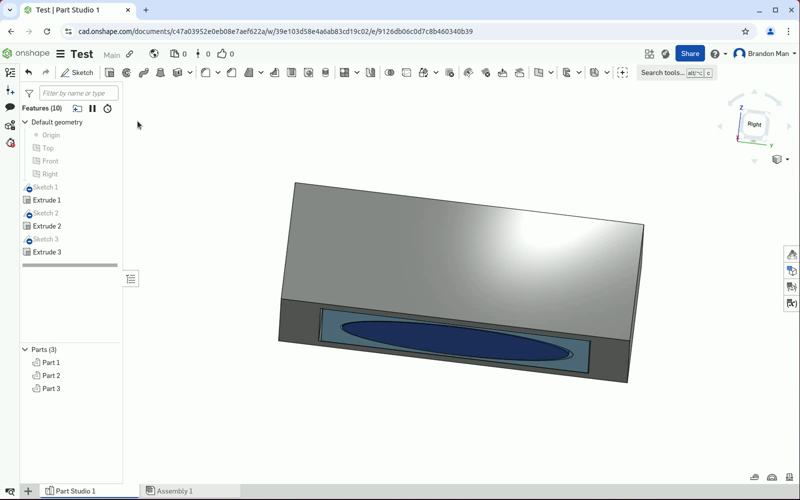
key(right, 3)
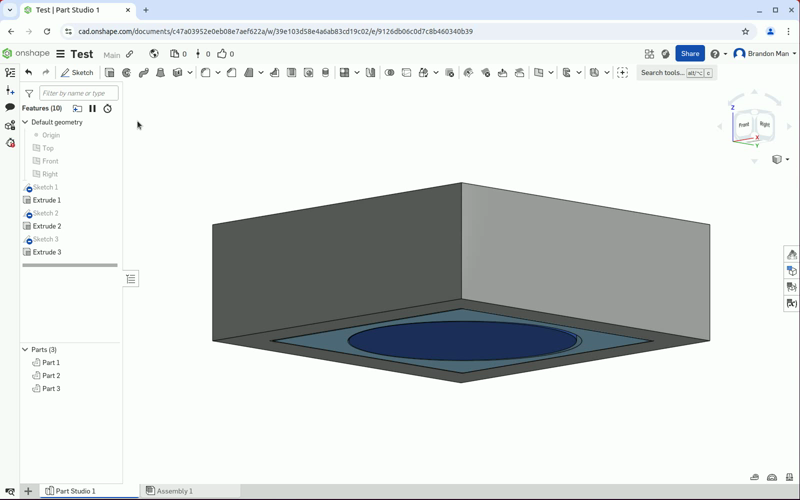
key(down, 3)
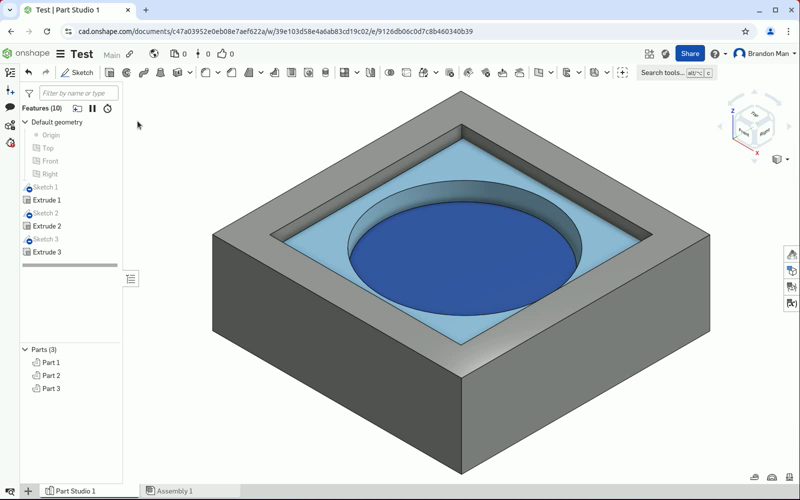
mouse_move(73, 189)
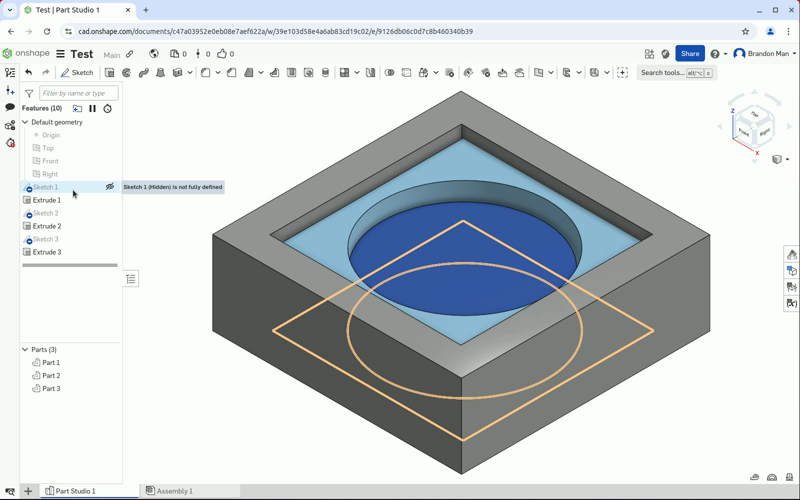
click(73, 189)